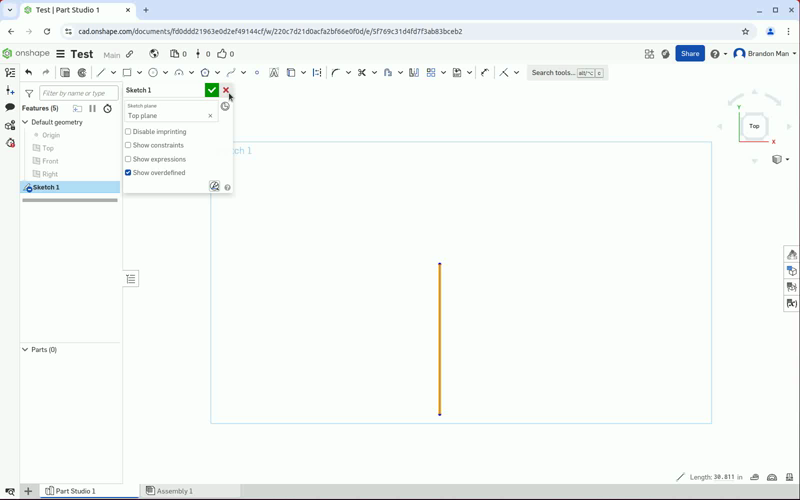
key(shift+h)
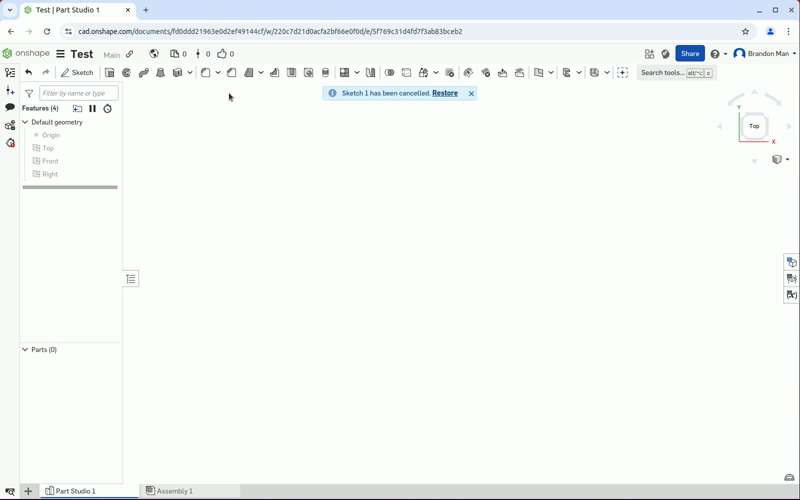
mouse_move(73, 352)
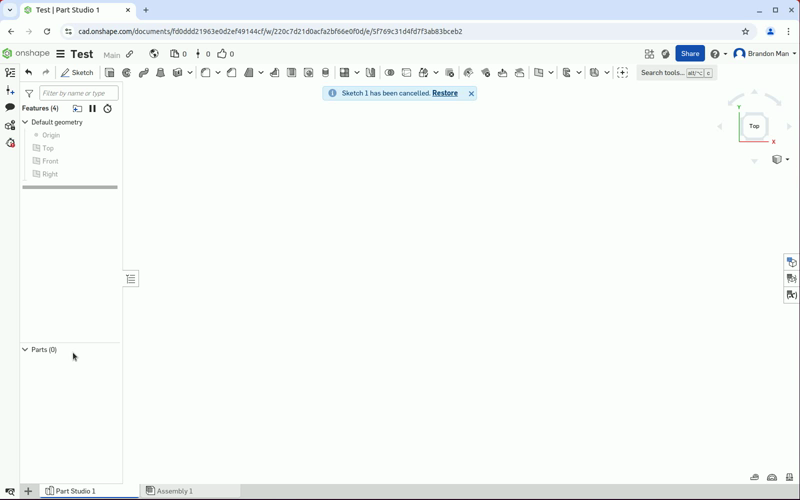
key(y)
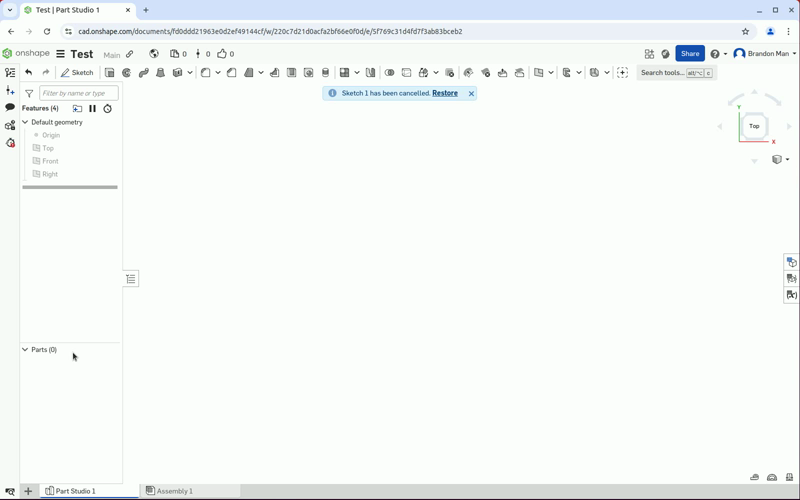
key(shift+p)
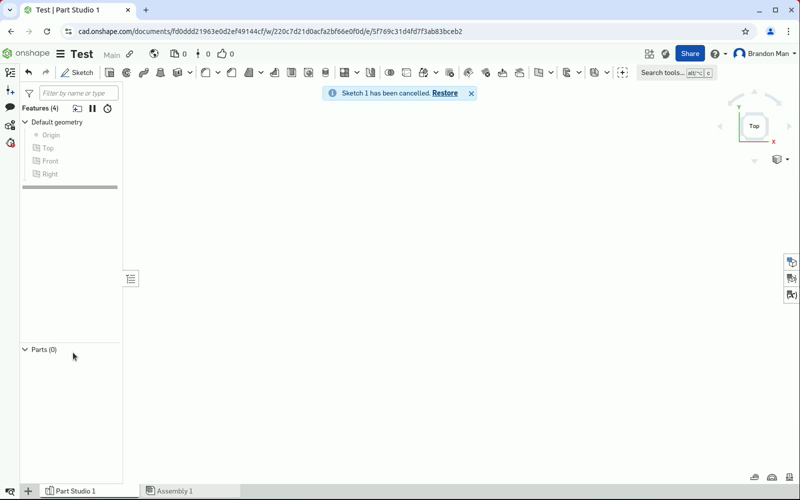
key(space)
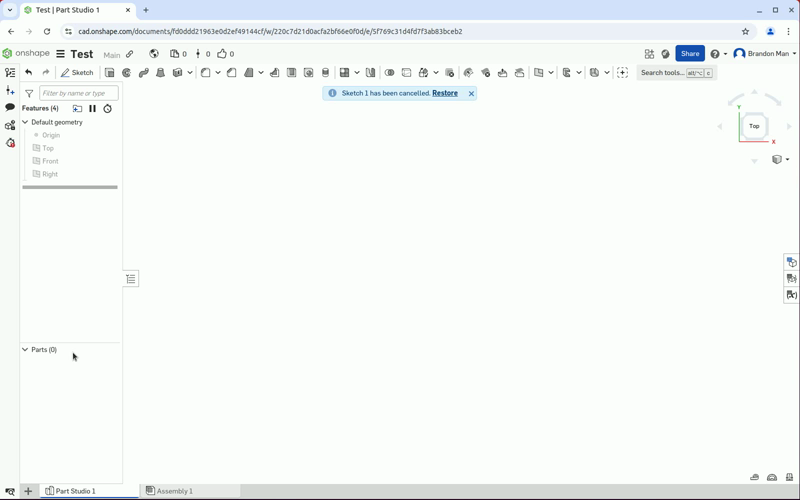
key_down(shift)
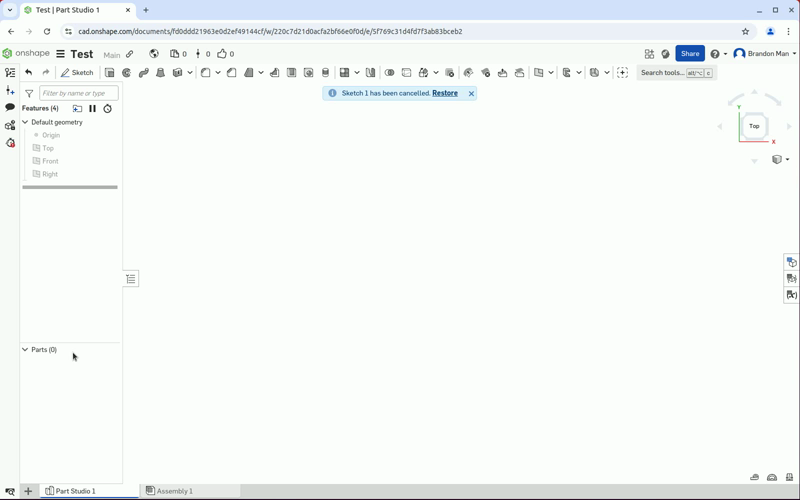
key(up)
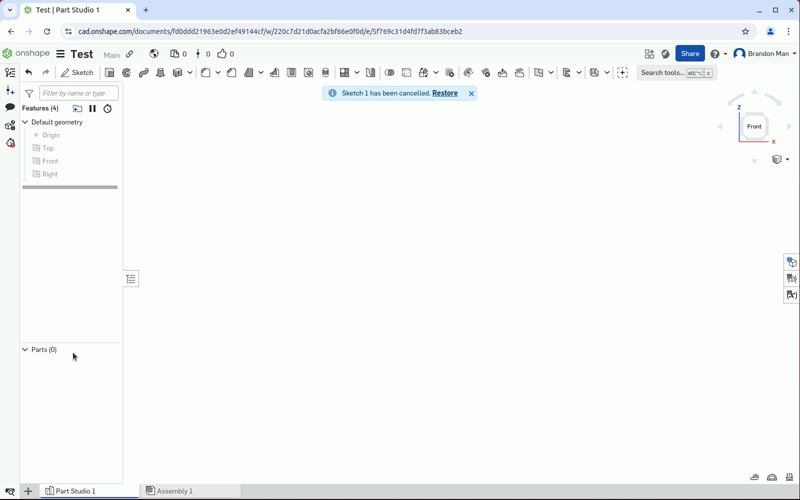
key_up(shift)
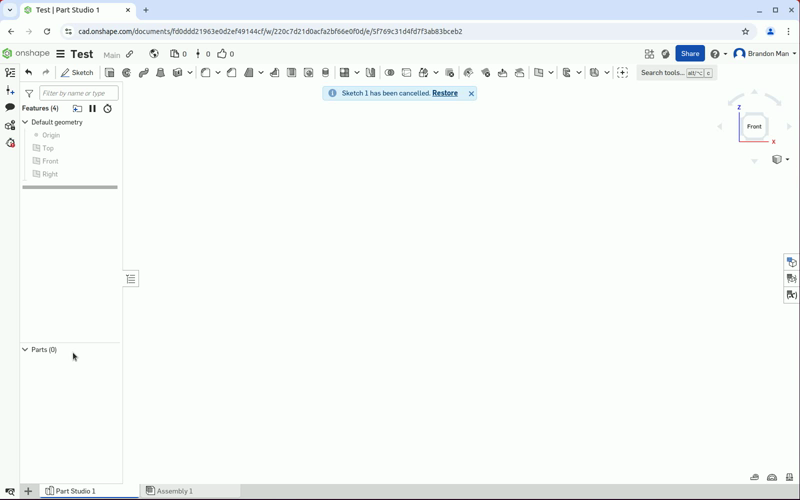
mouse_move(73, 352)
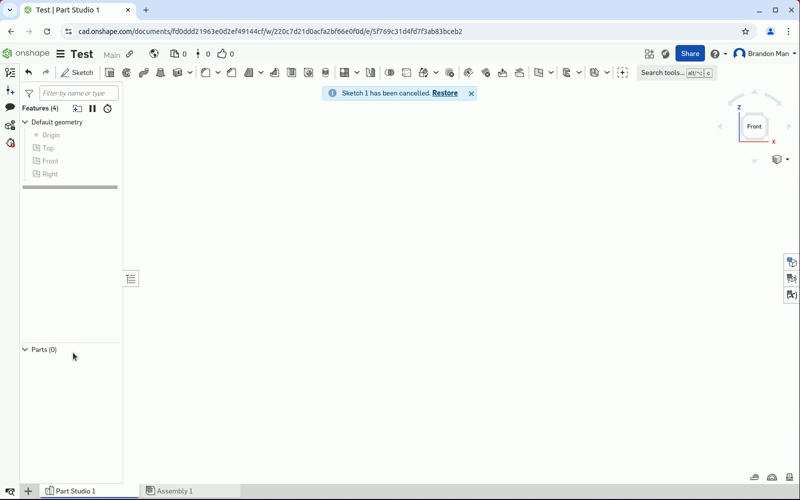
key(shift+y)
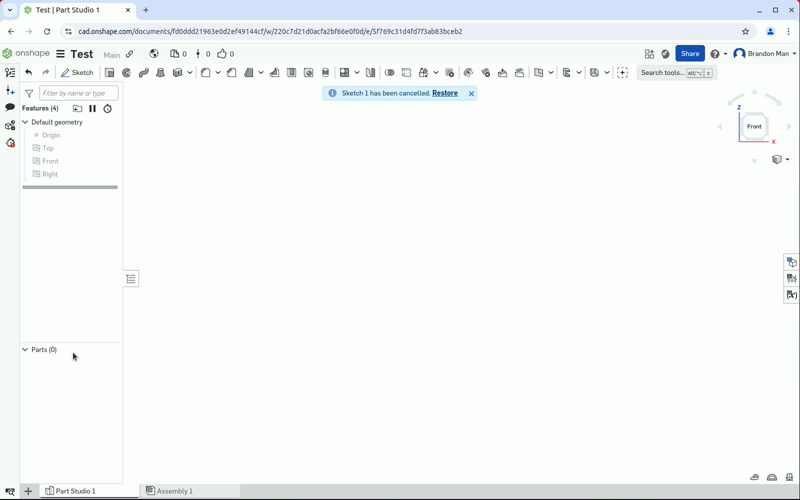
key(shift+s)
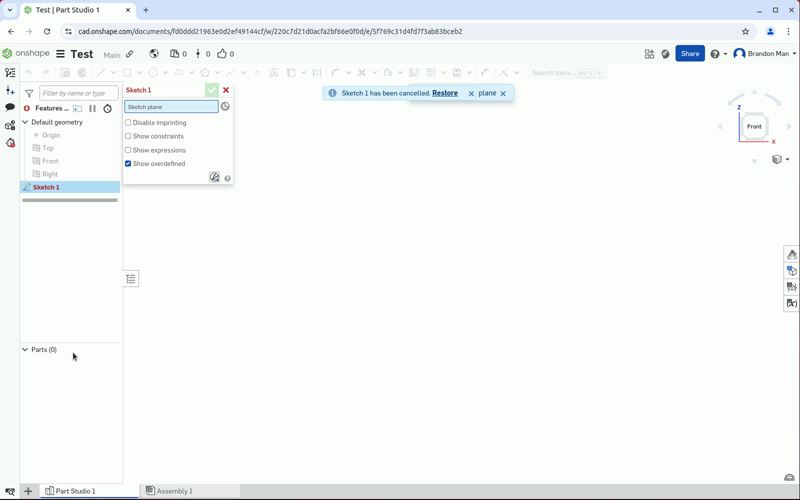
mouse_move(73, 163)
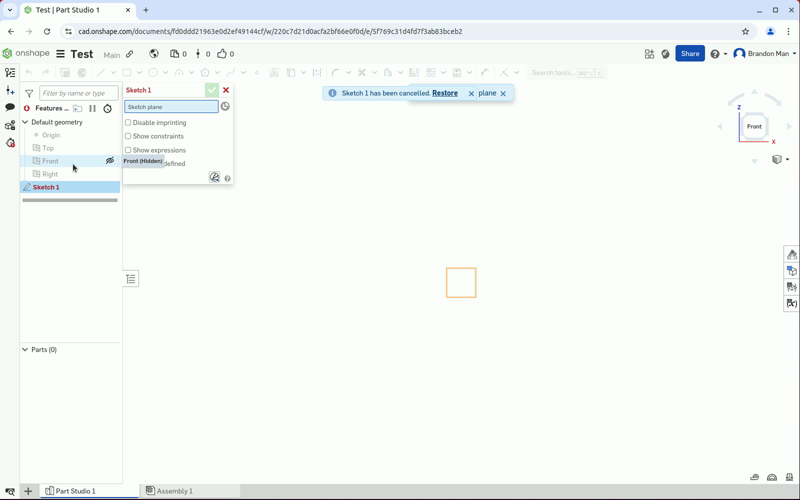
click(73, 163)
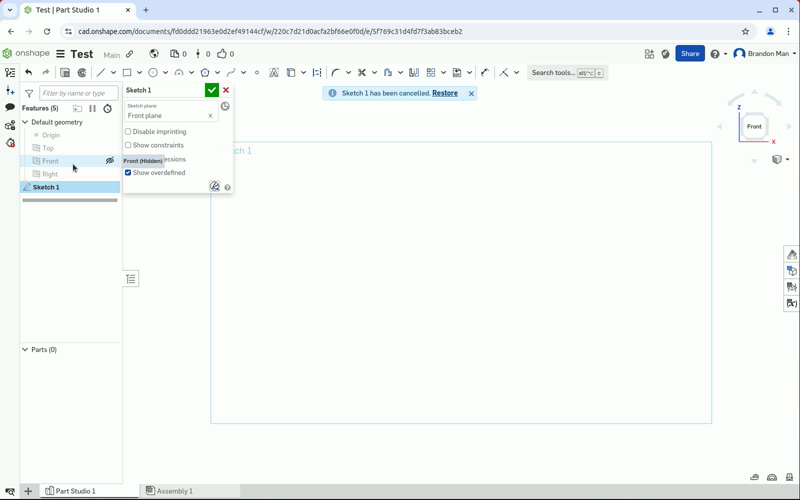
mouse_move(73, 352)
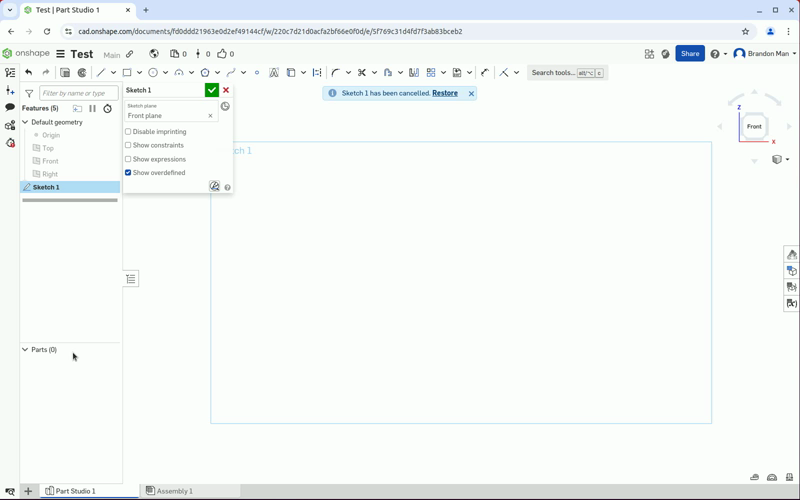
key(y)
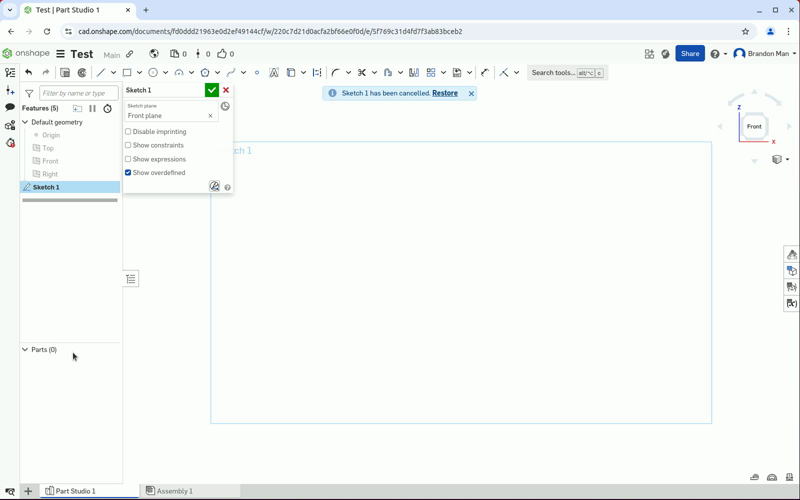
key(c)
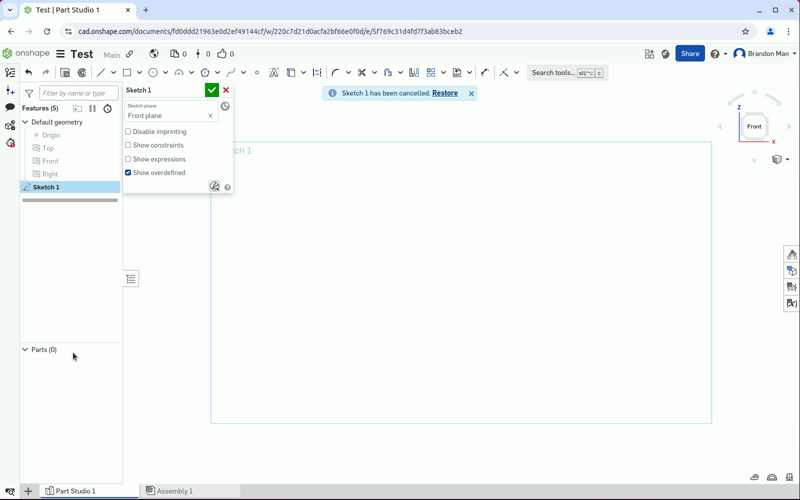
key_down(shift)
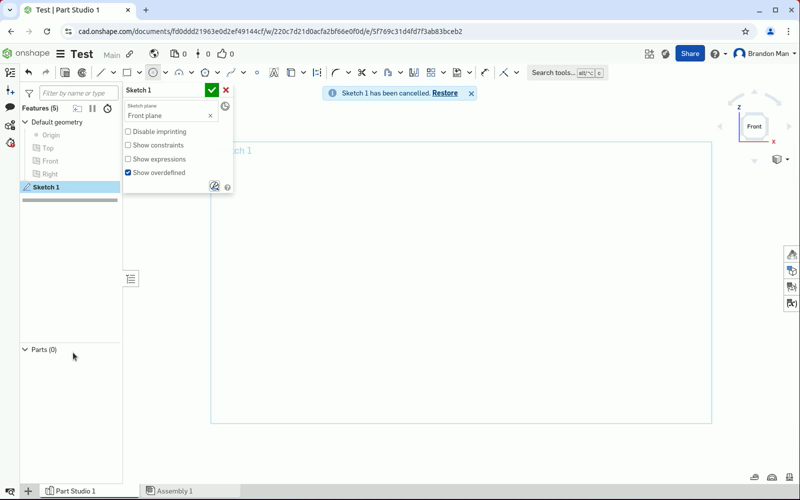
mouse_move(461, 282)
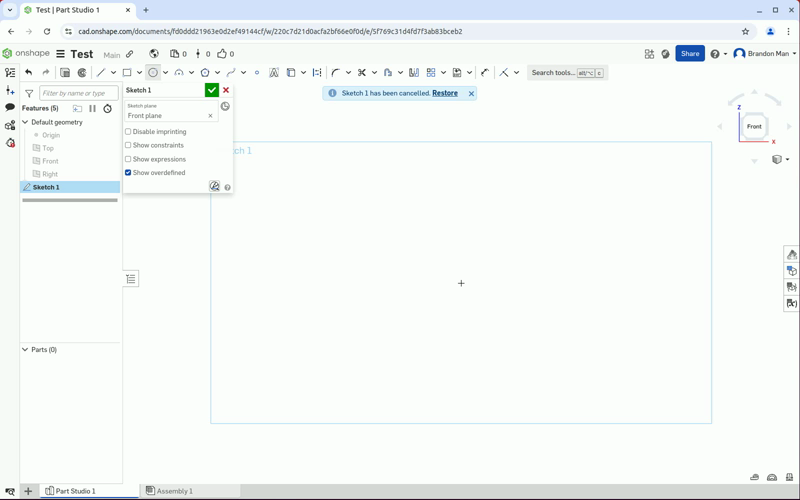
click(461, 282)
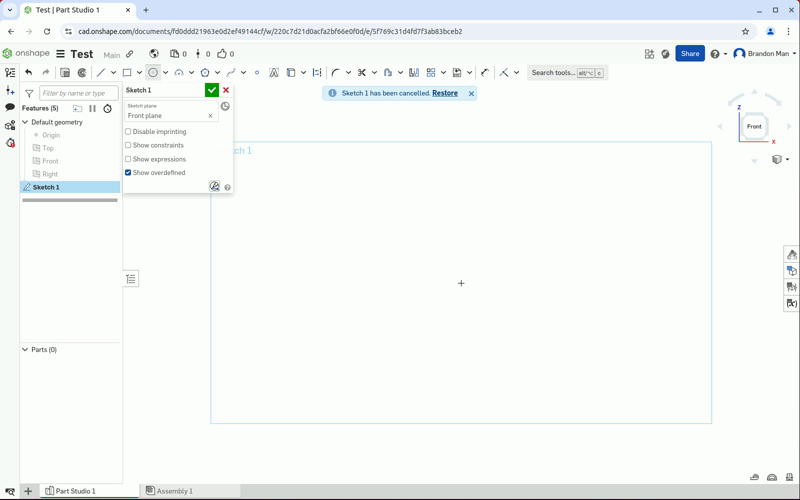
key_up(shift)
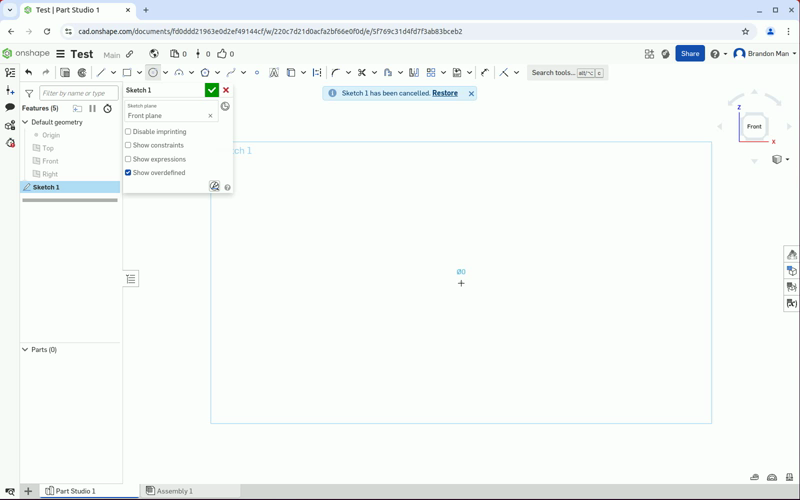
mouse_move(524, 282)
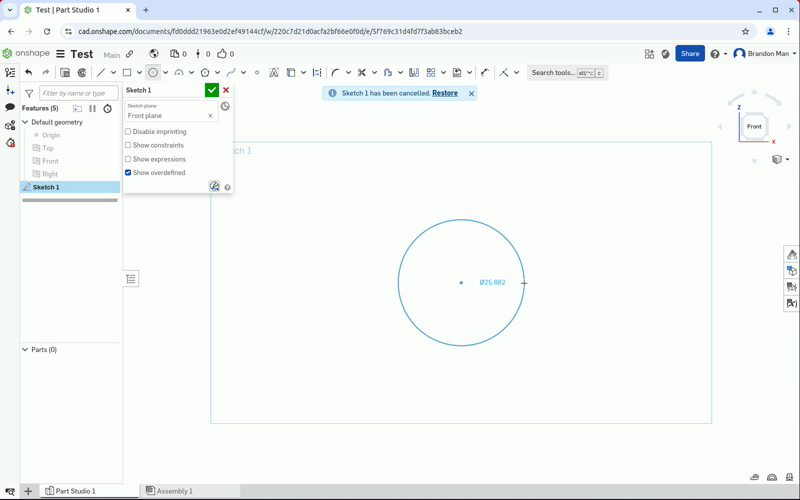
click(524, 282)
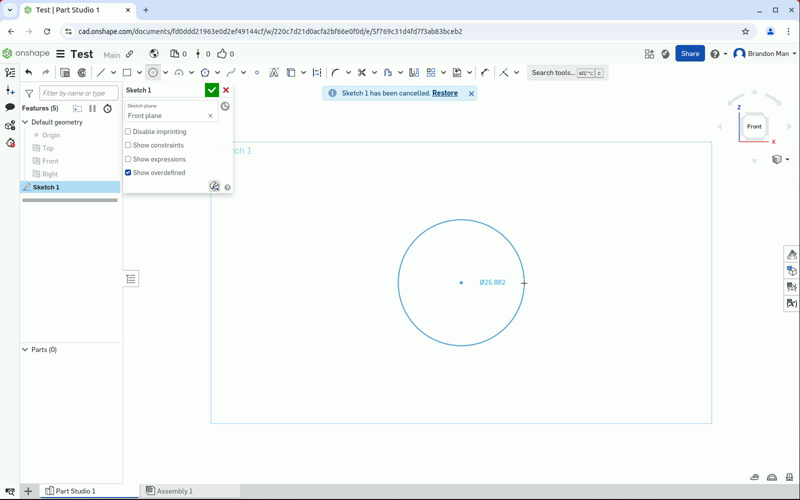
key(esc)
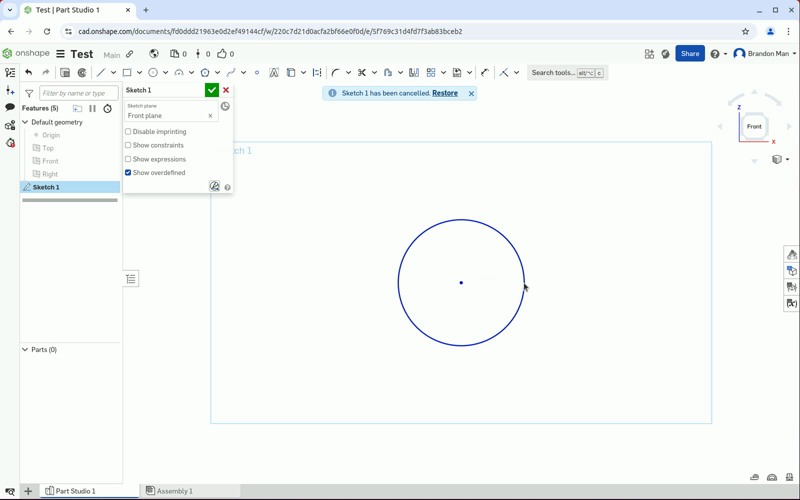
key(c)
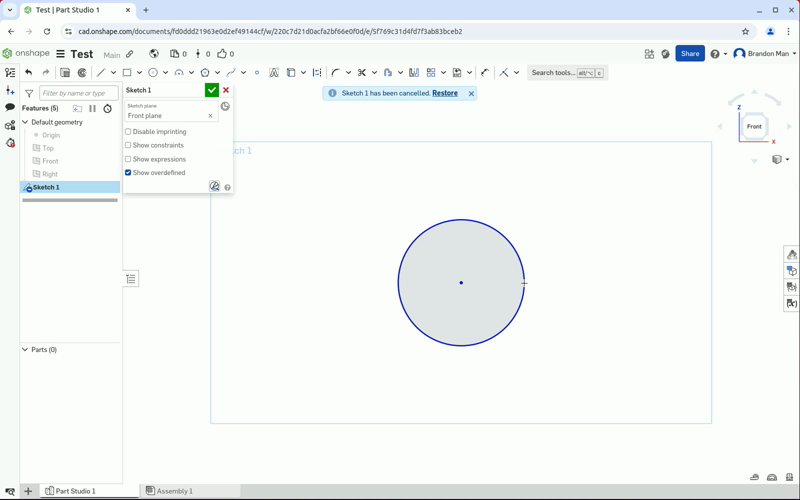
key_down(shift)
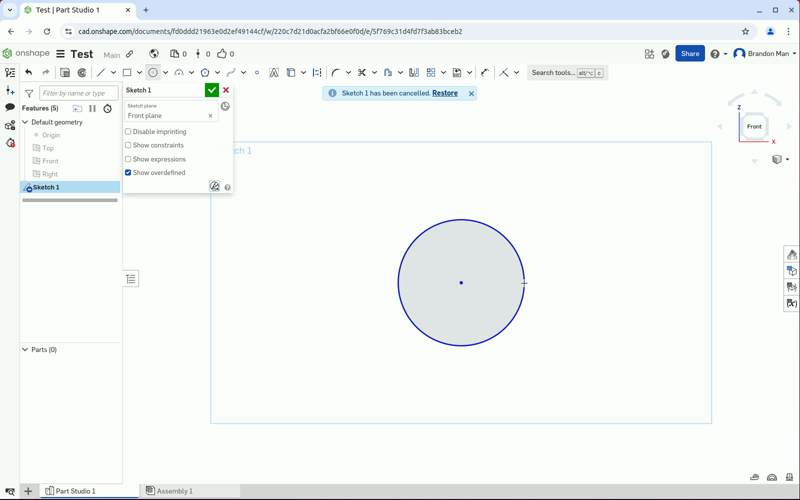
mouse_move(461, 282)
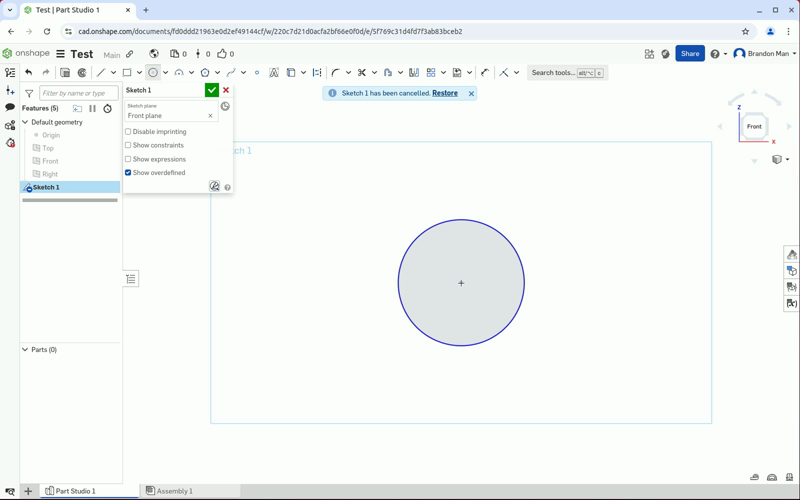
click(461, 282)
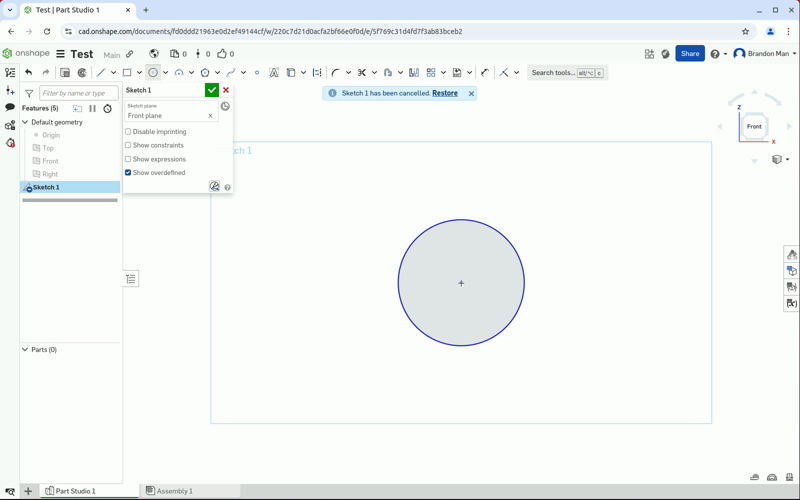
key_up(shift)
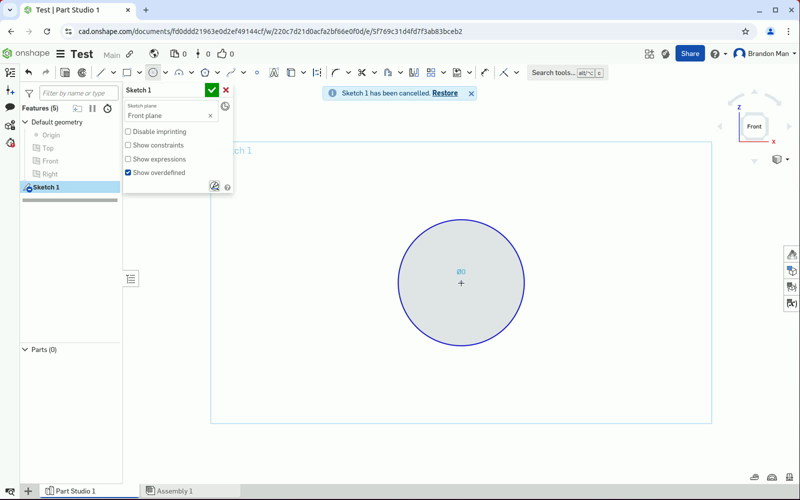
mouse_move(520, 282)
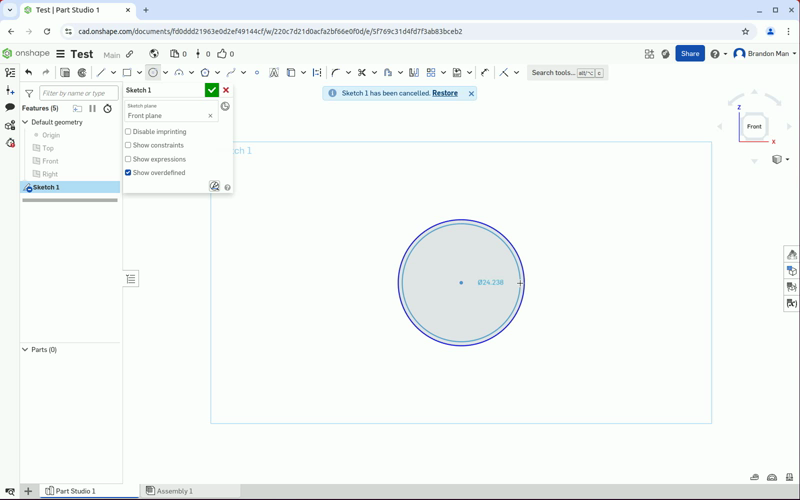
scroll(6)
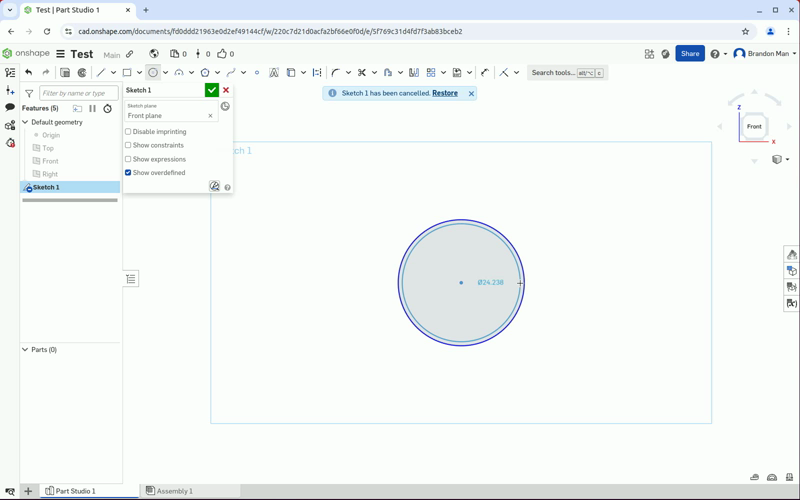
scroll(6)
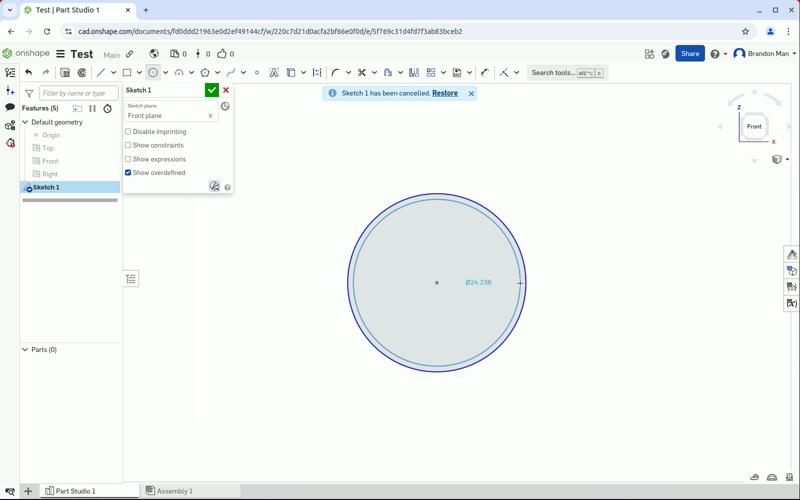
scroll(6)
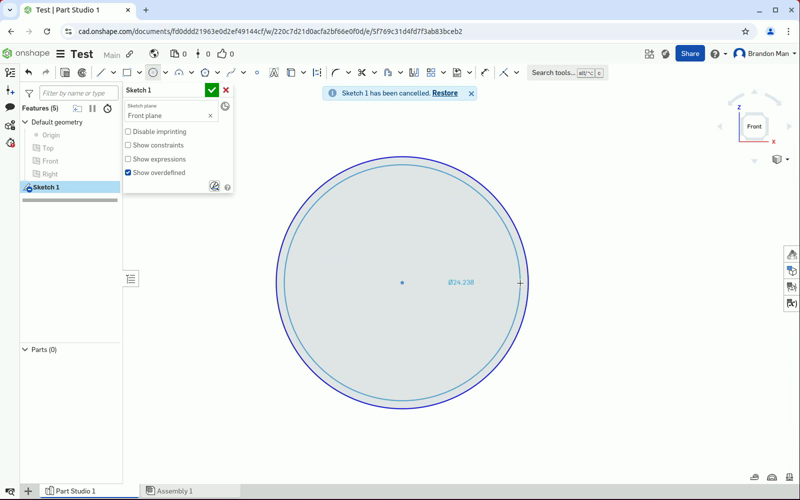
scroll(6)
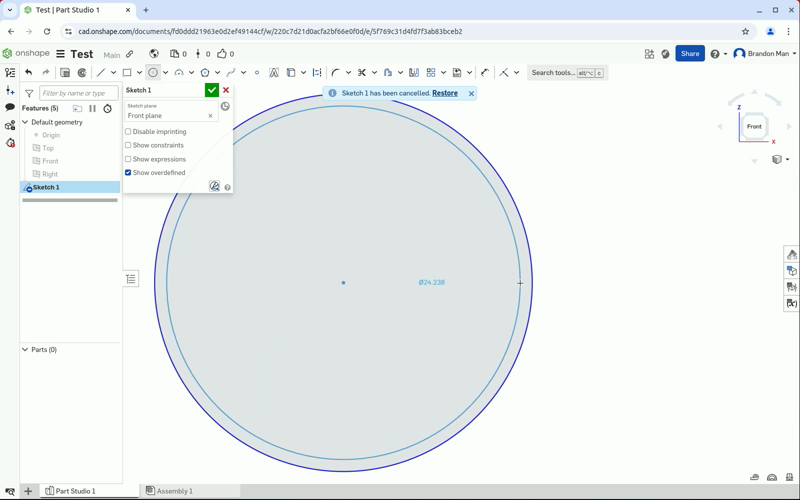
scroll(6)
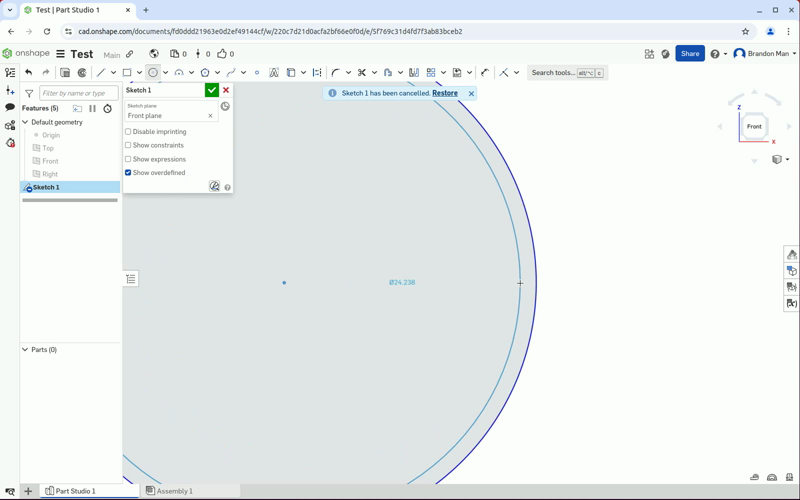
scroll(6)
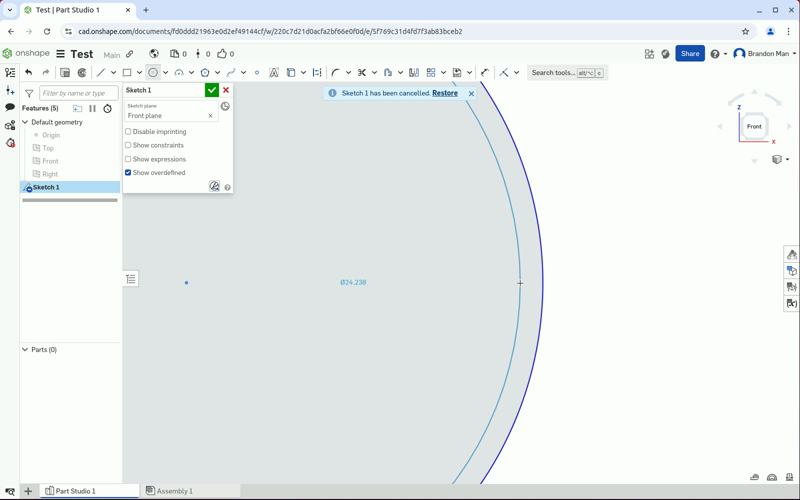
scroll(6)
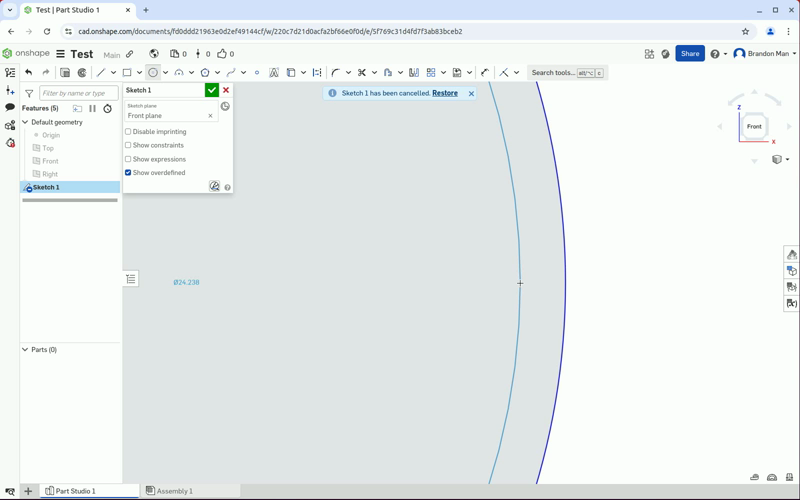
click(520, 282)
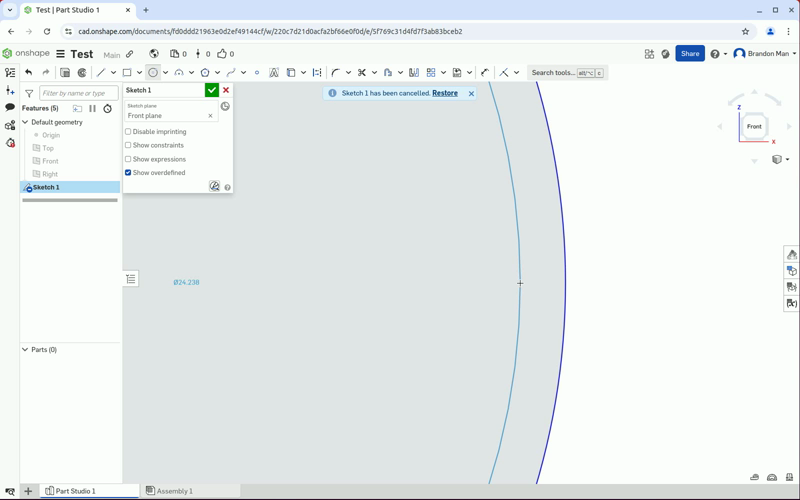
scroll(-6)
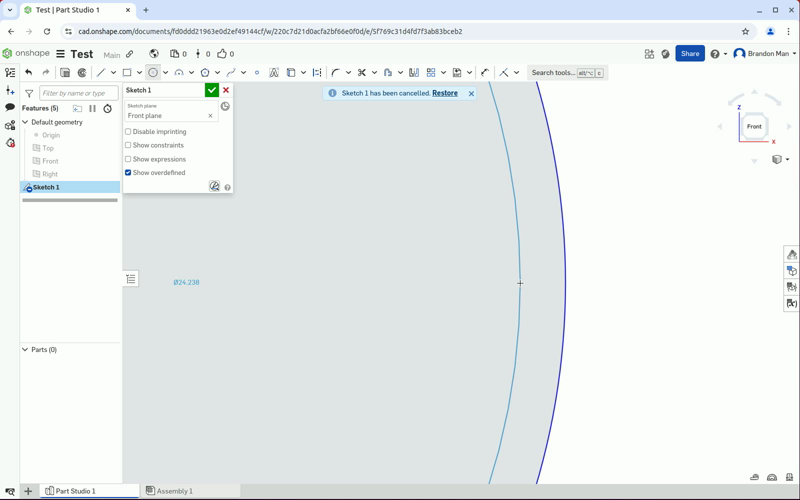
scroll(-6)
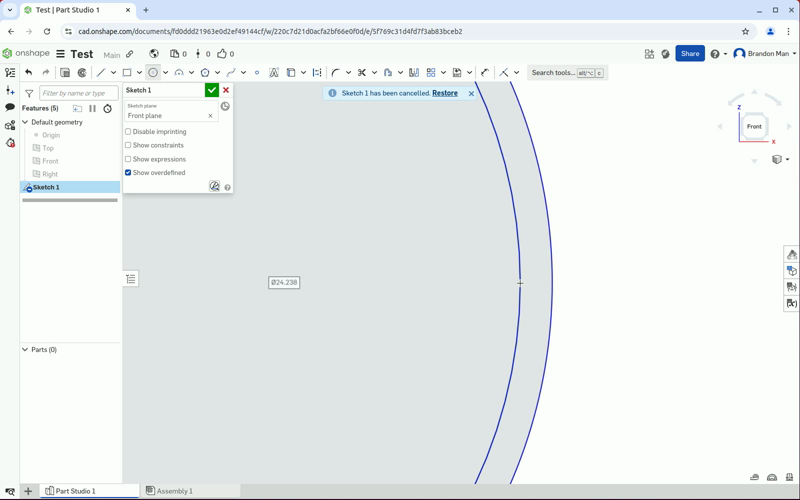
scroll(-6)
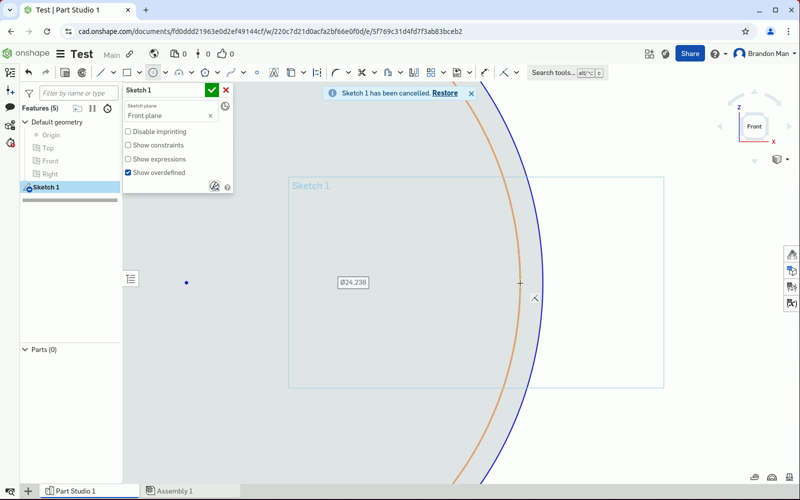
scroll(-6)
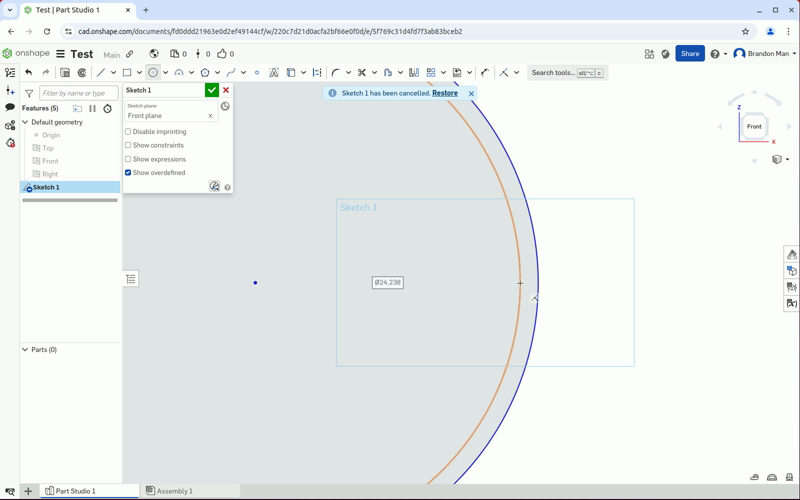
scroll(-6)
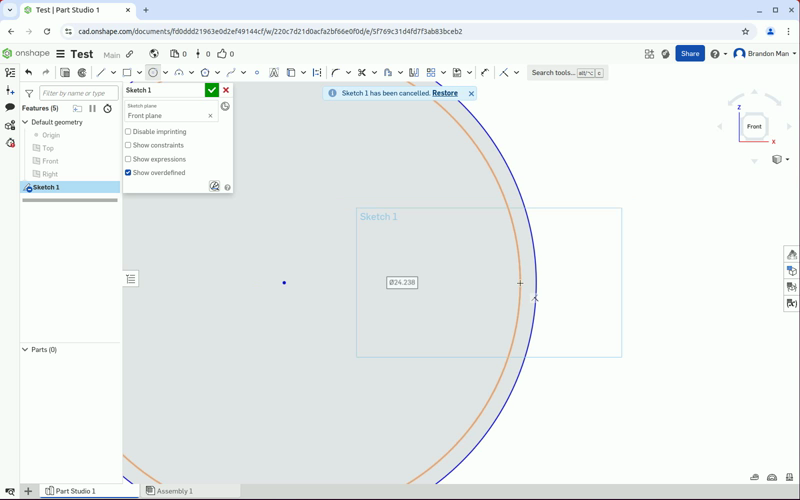
scroll(-6)
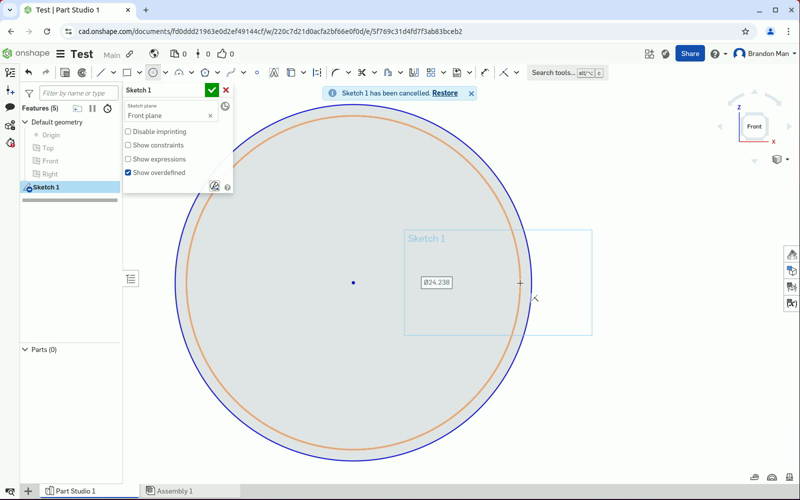
scroll(-6)
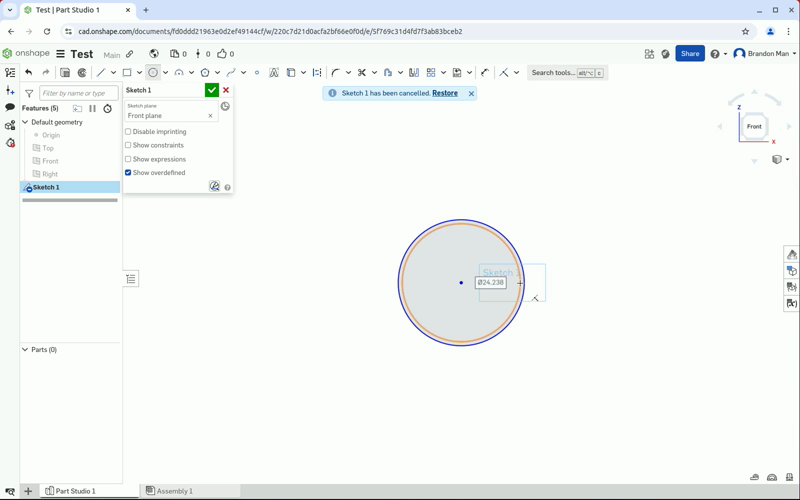
key(esc)
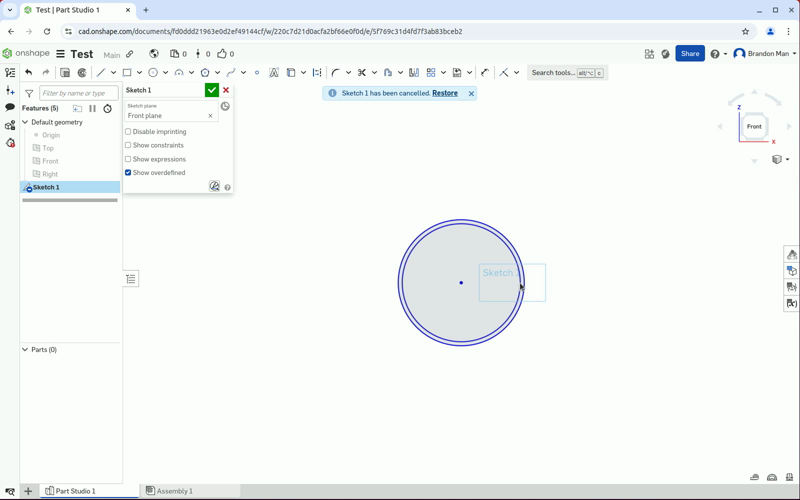
mouse_move(438, 338)
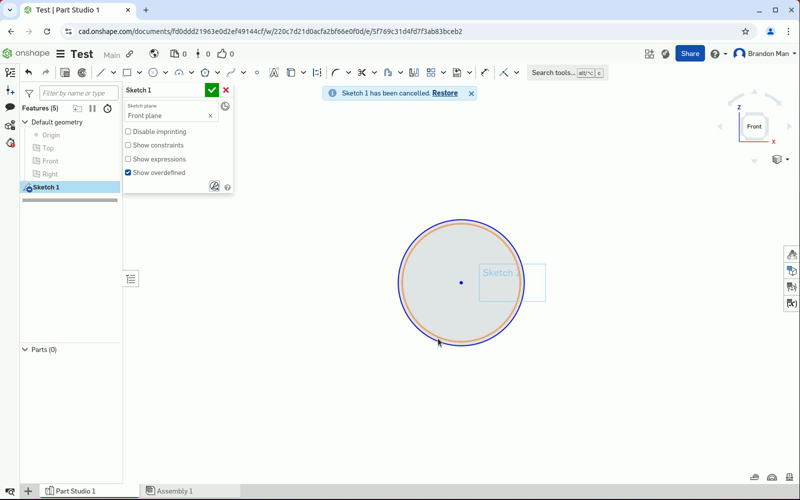
scroll(6)
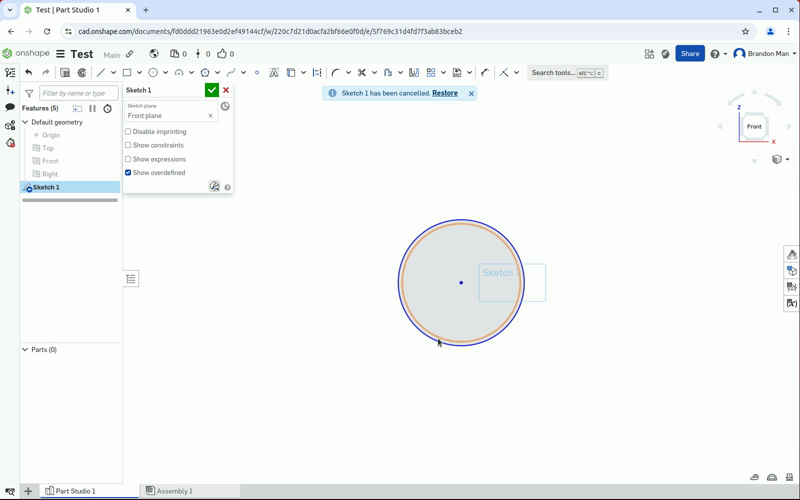
scroll(6)
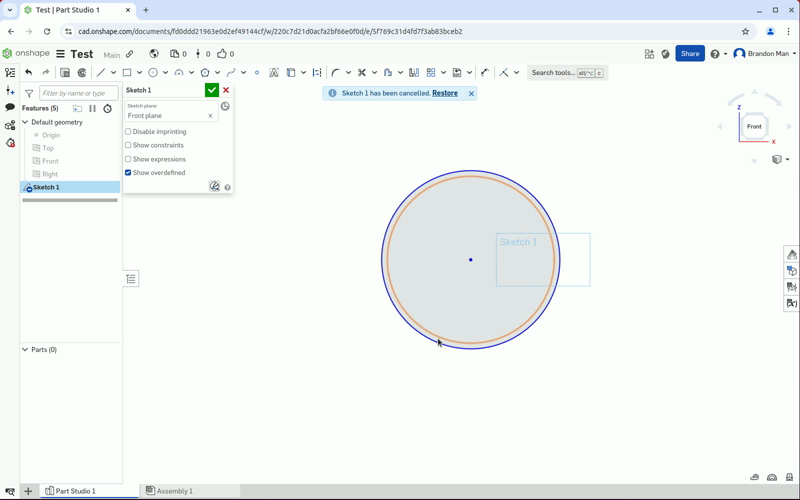
scroll(6)
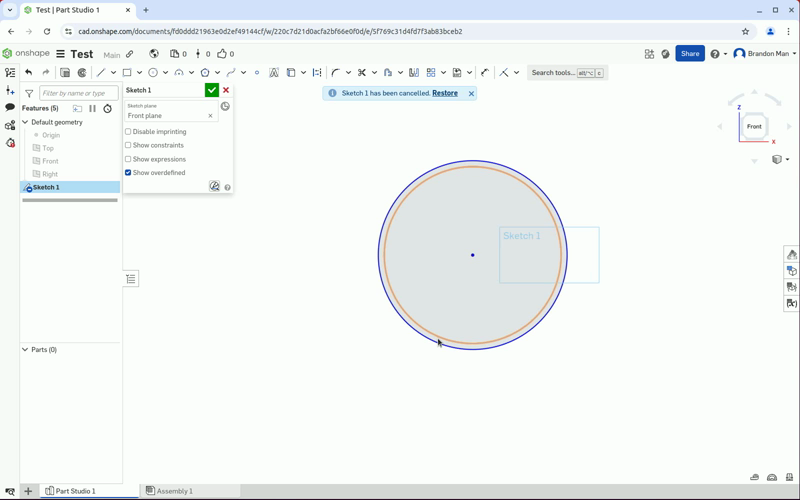
scroll(6)
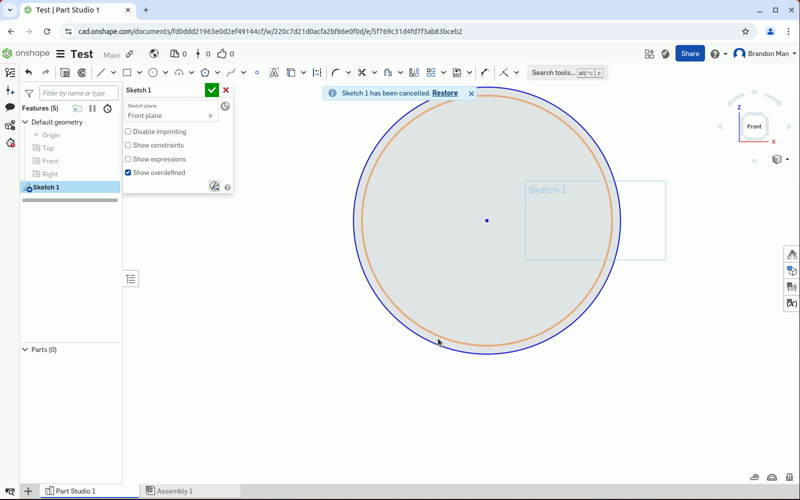
scroll(6)
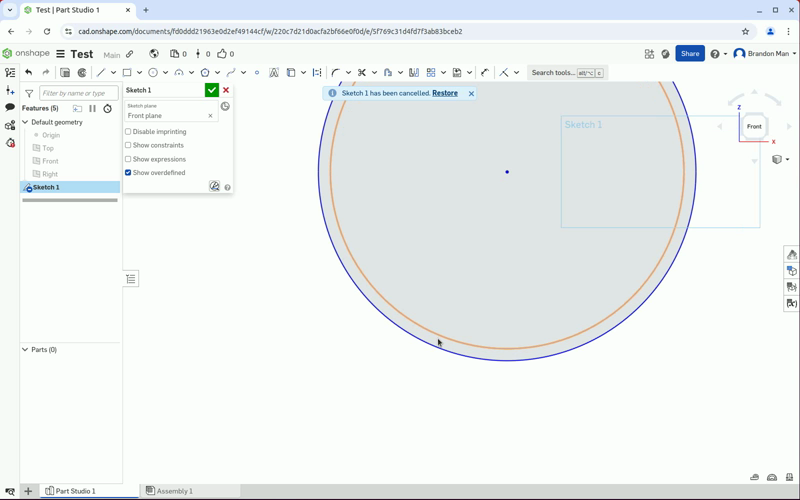
scroll(6)
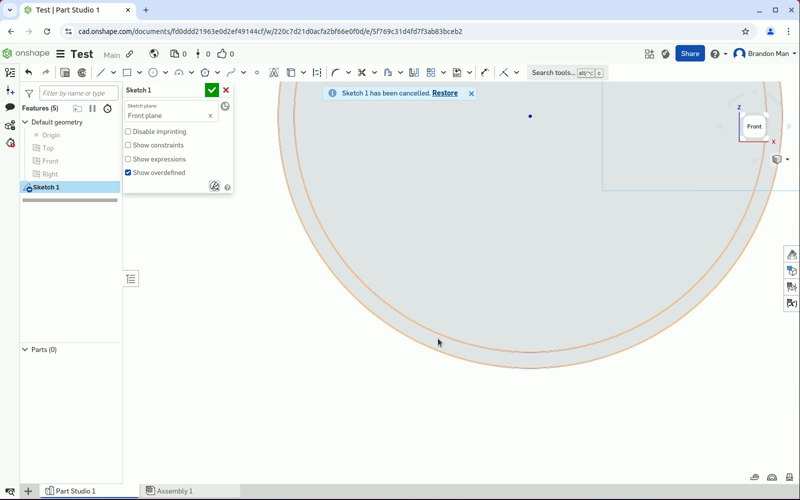
scroll(6)
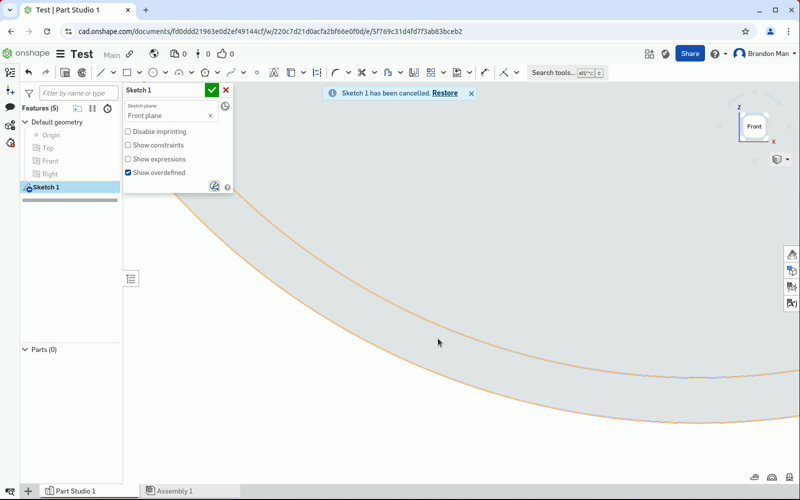
click(438, 338)
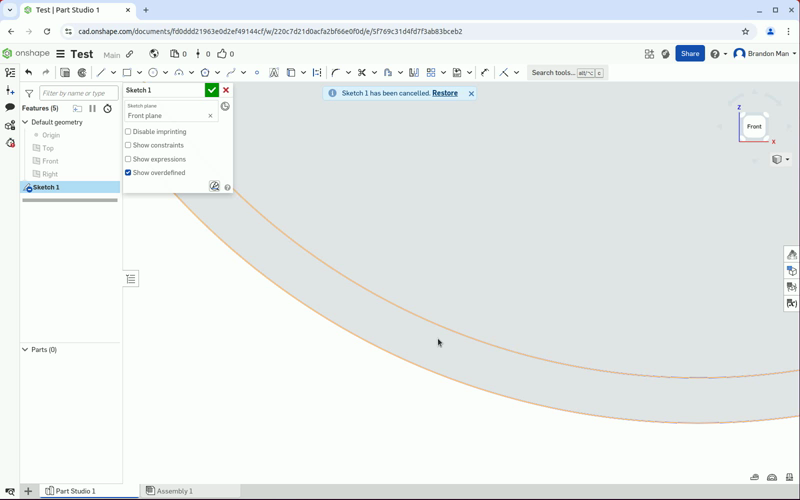
scroll(-6)
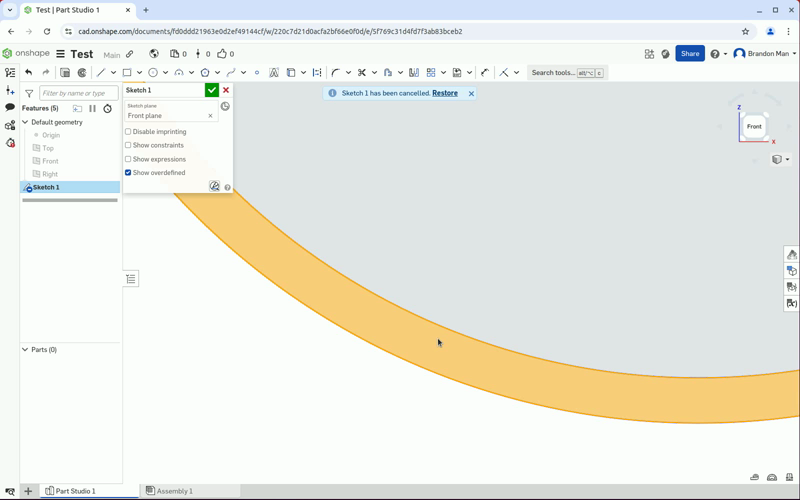
scroll(-6)
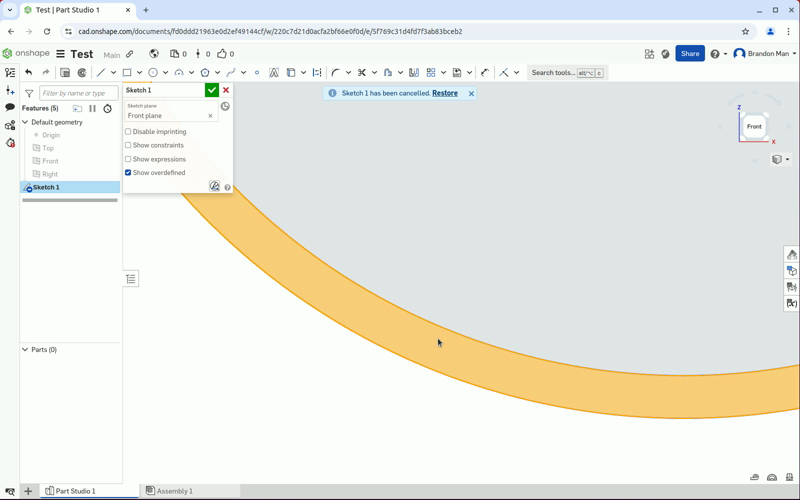
scroll(-6)
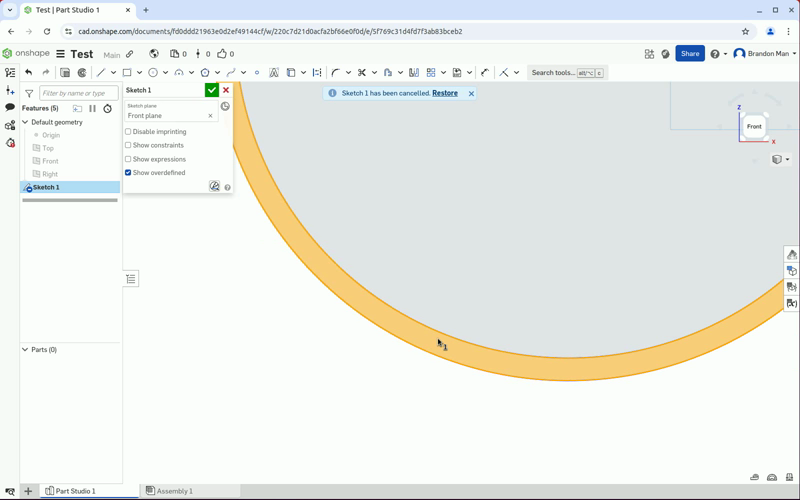
scroll(-6)
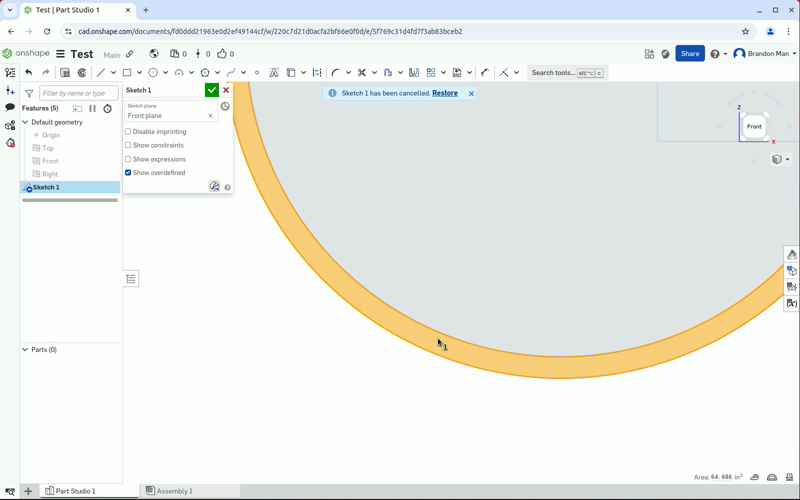
scroll(-6)
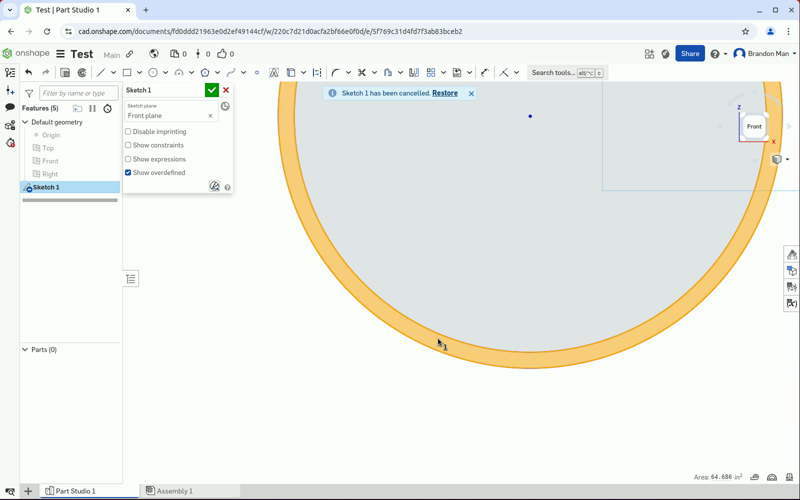
scroll(-6)
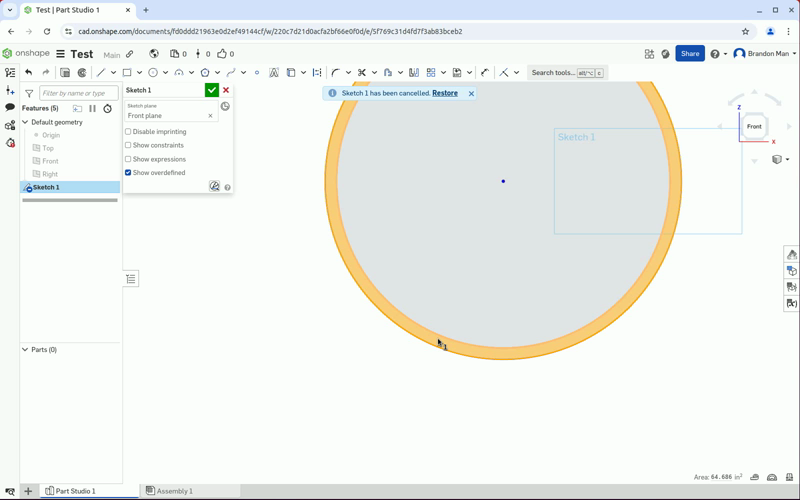
scroll(-6)
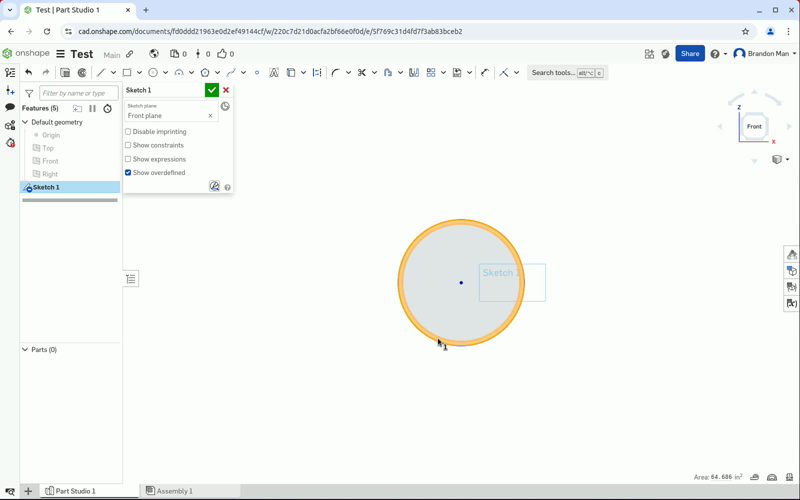
mouse_move(73, 352)
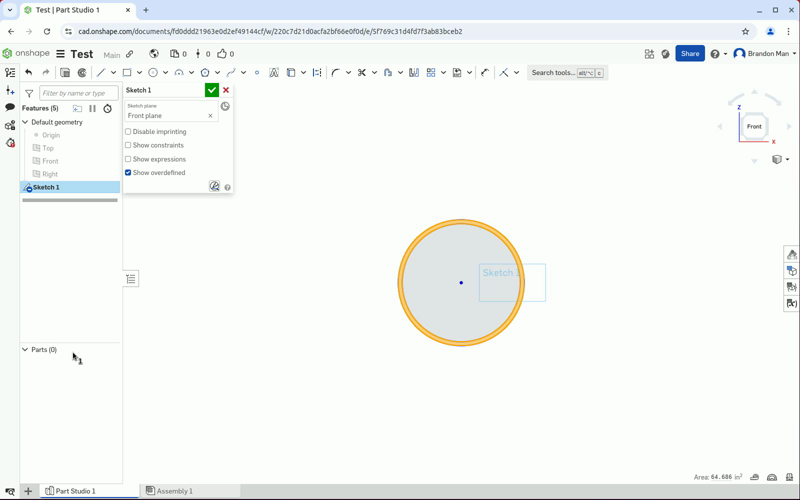
key(shift+y)
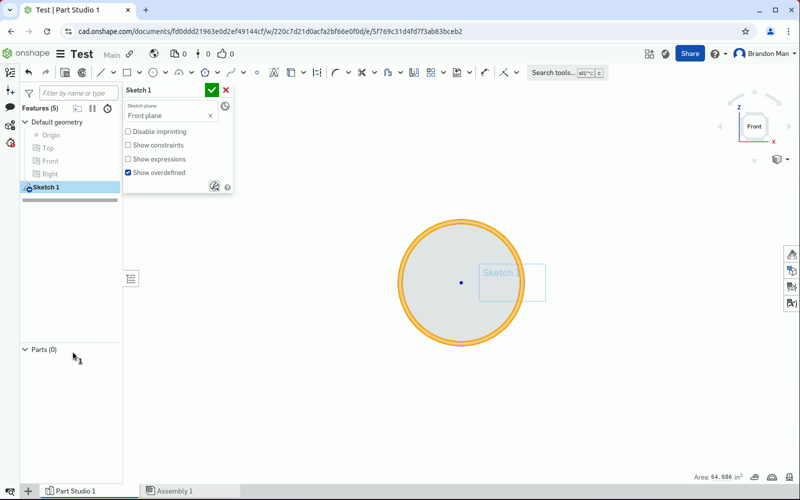
key(shift+e)
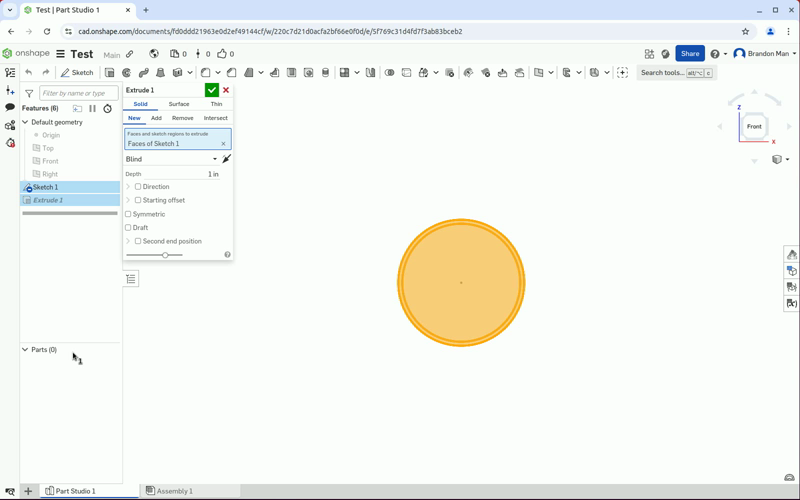
mouse_move(143, 106)
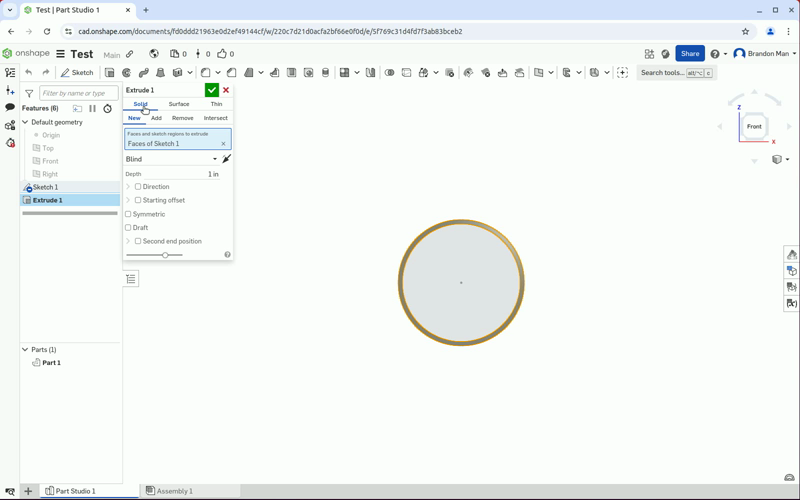
click(143, 106)
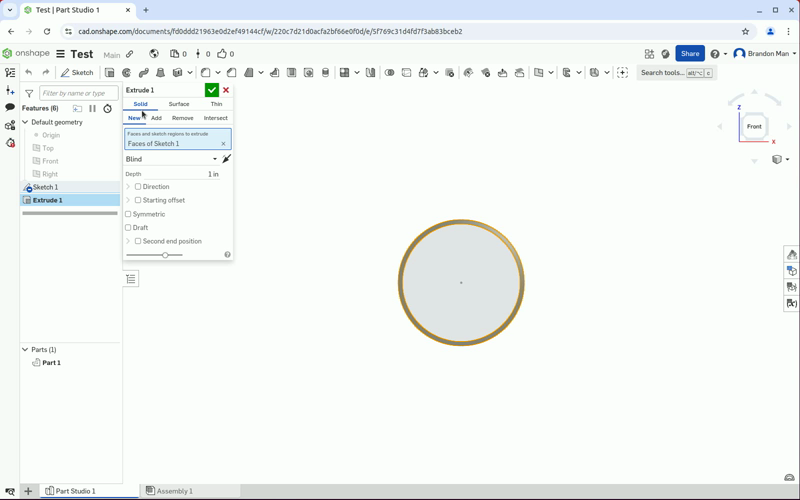
mouse_move(137, 120)
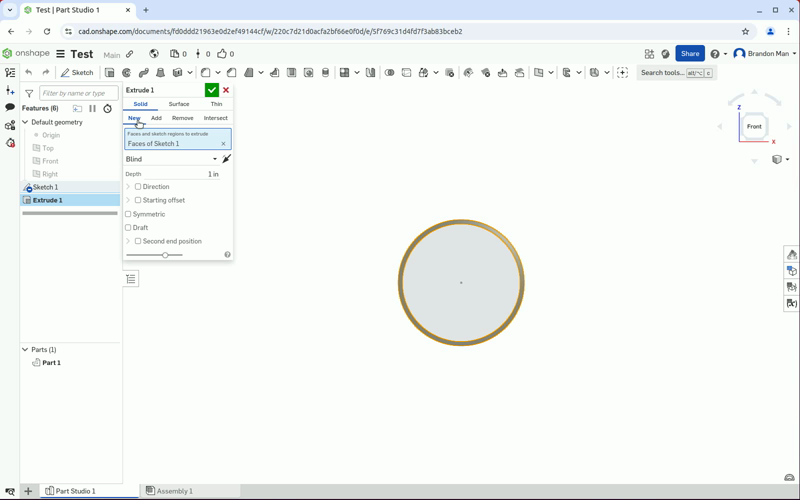
click(137, 120)
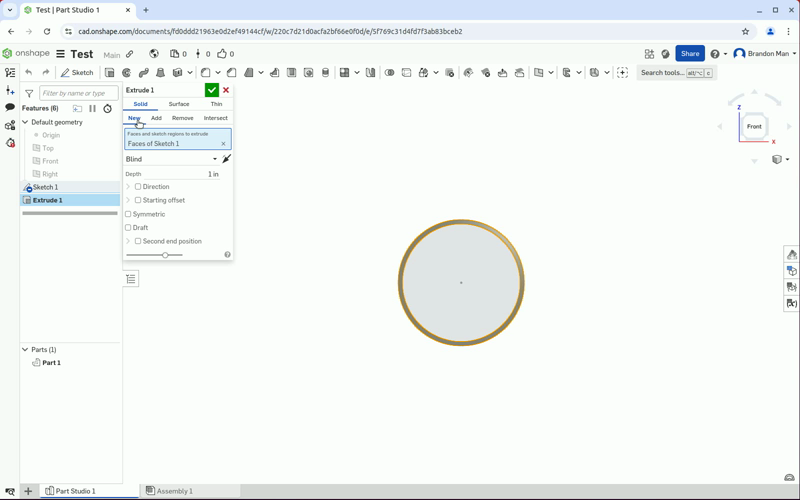
key(tab, 4)
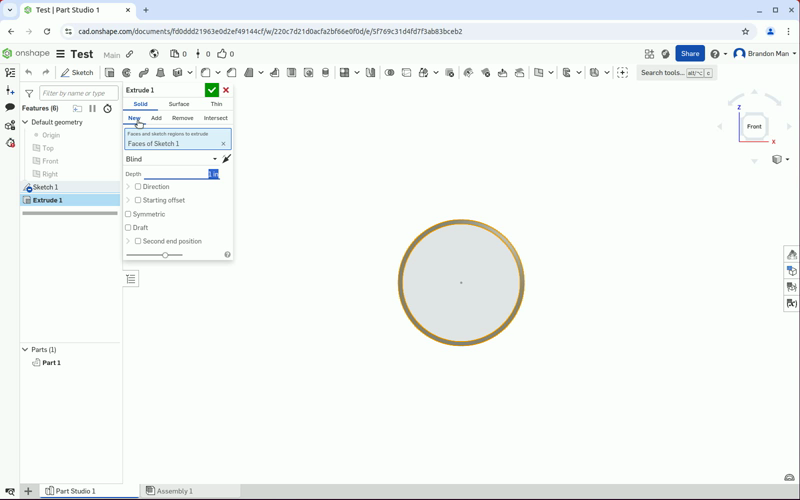
text(23.108)
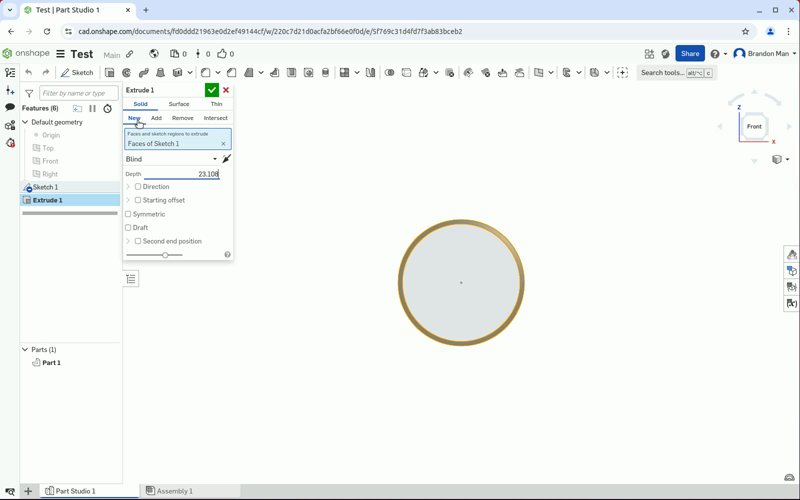
key(enter)
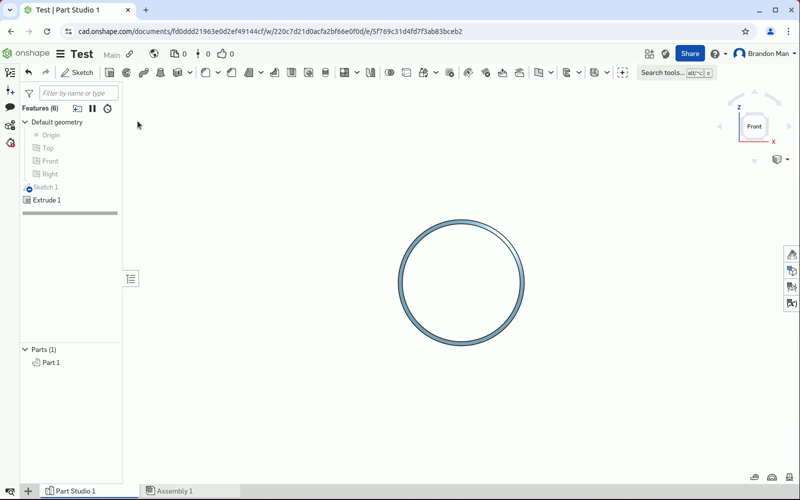
key(shift+h)
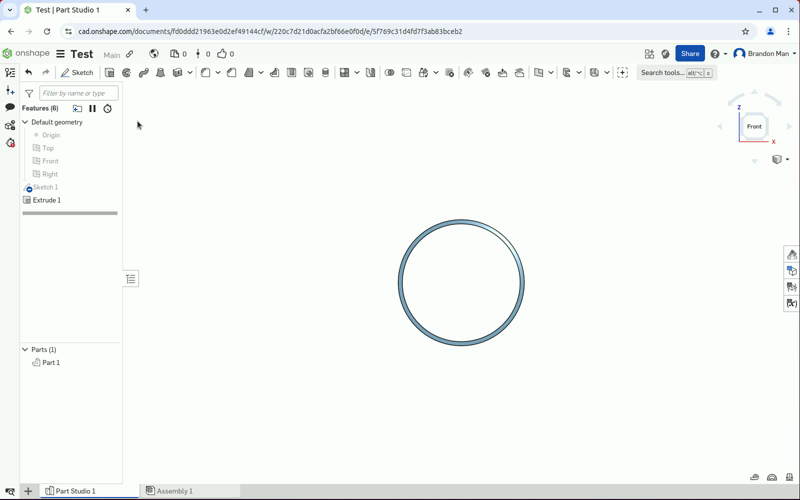
key(shift+h)
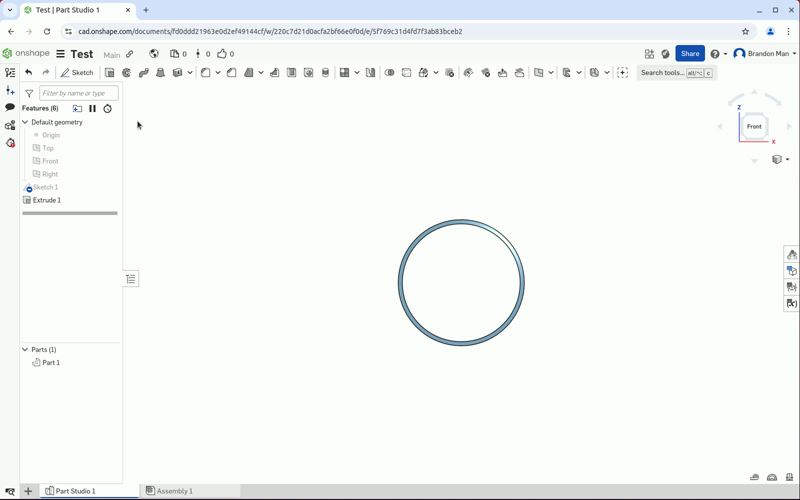
mouse_move(73, 189)
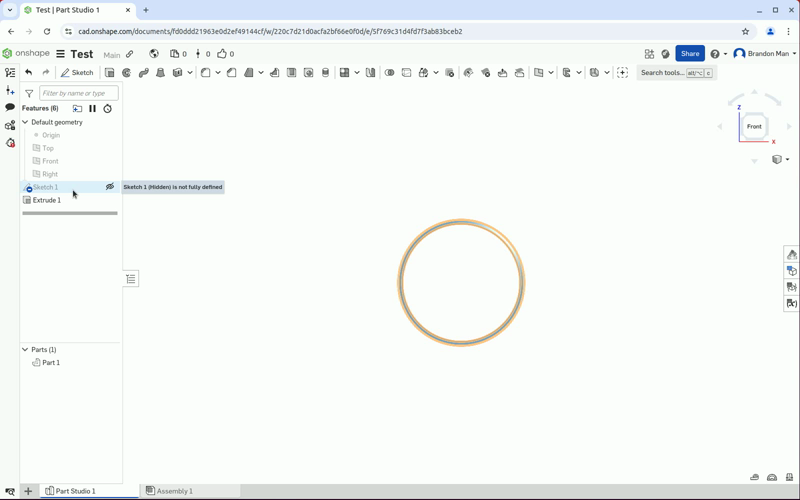
click(73, 189)
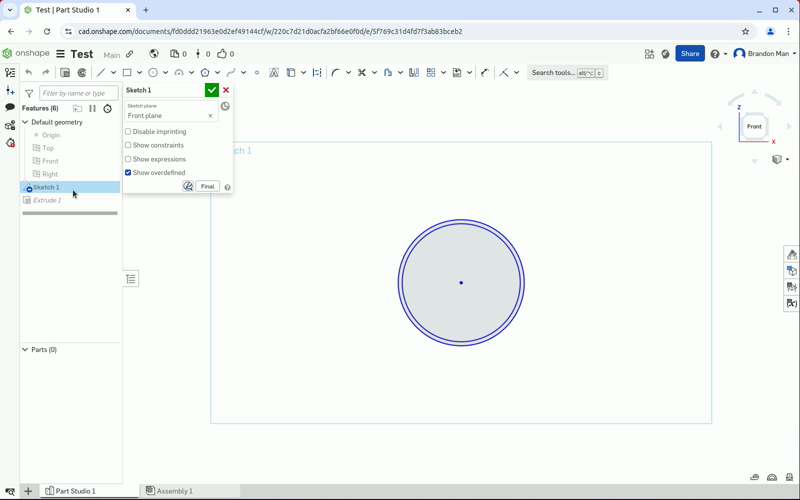
mouse_move(229, 92)
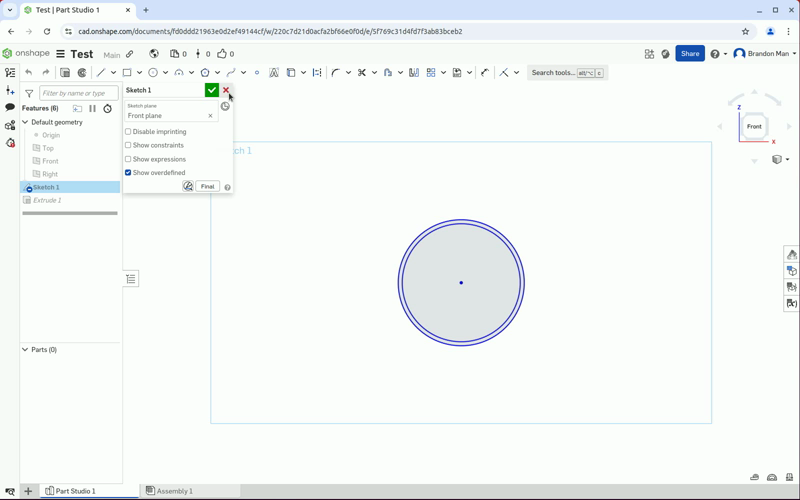
click(229, 92)
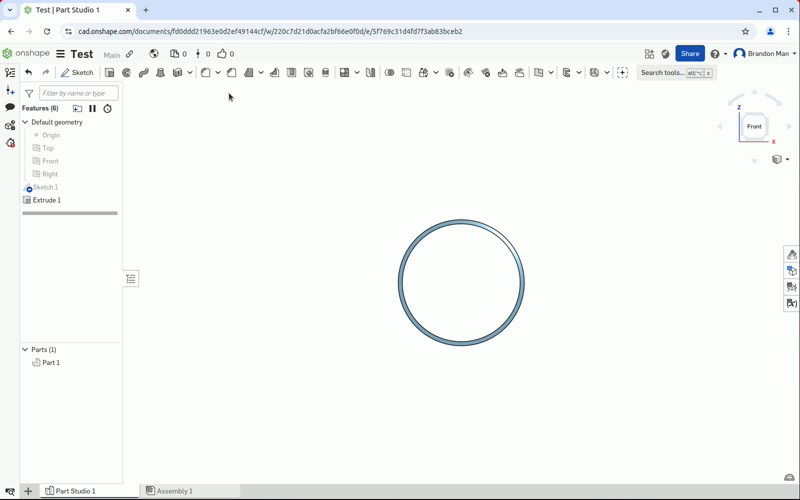
mouse_move(541, 75)
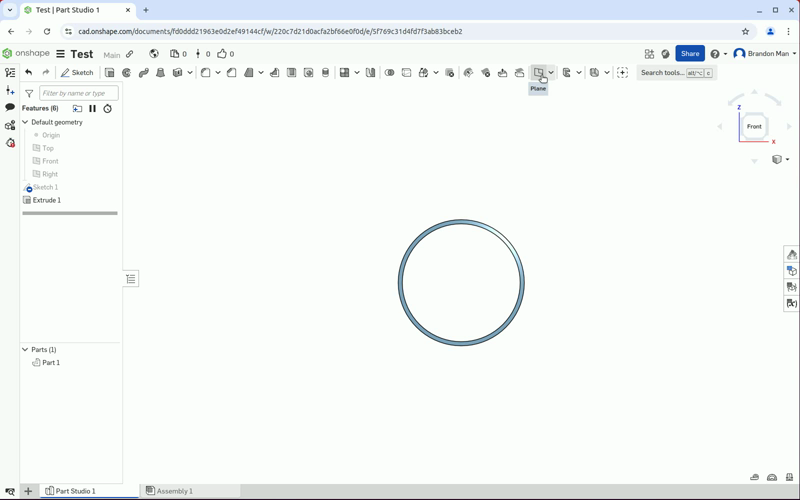
click(541, 75)
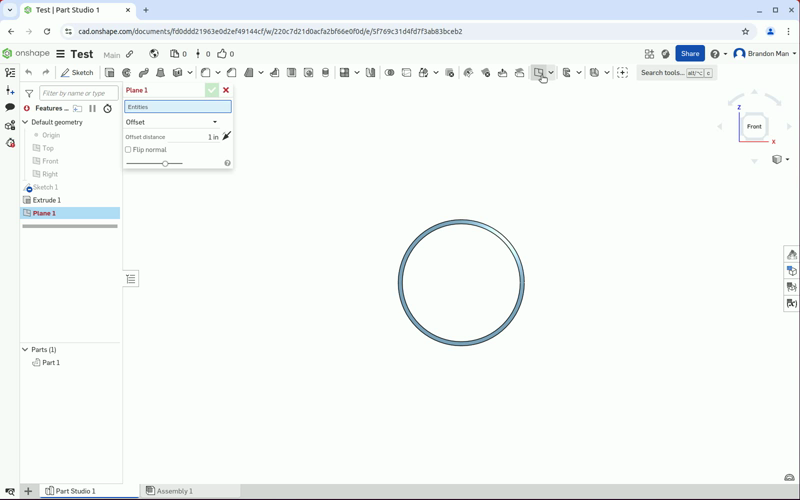
mouse_move(73, 163)
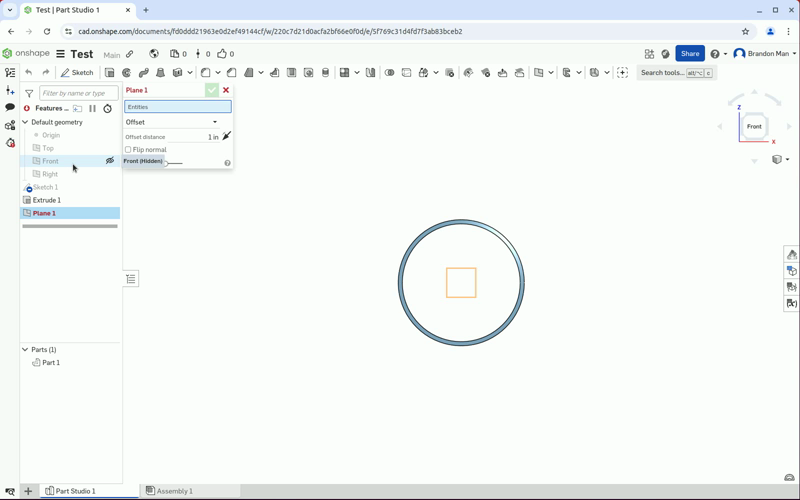
click(73, 163)
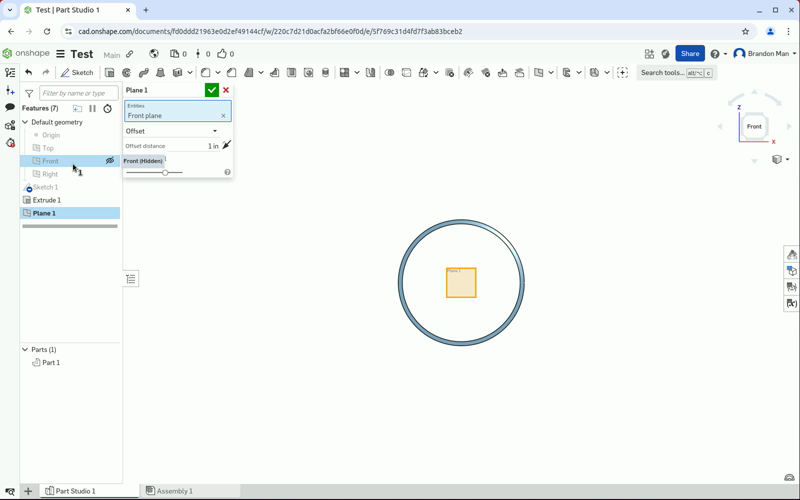
key(tab, 2)
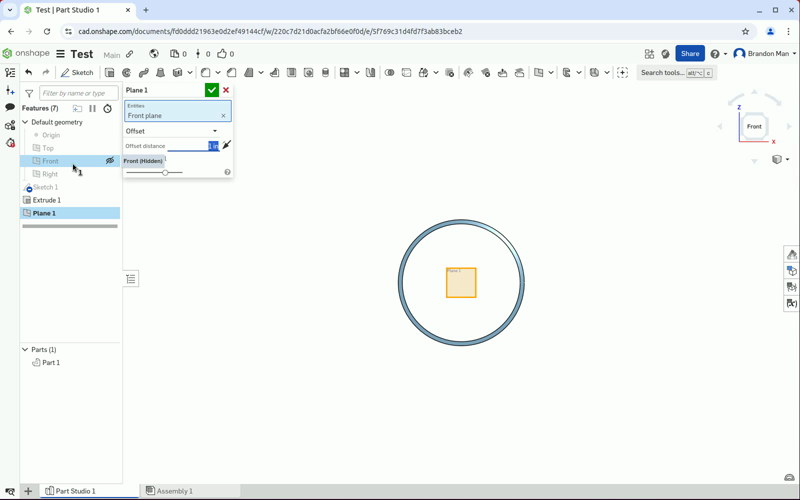
text(23.108)
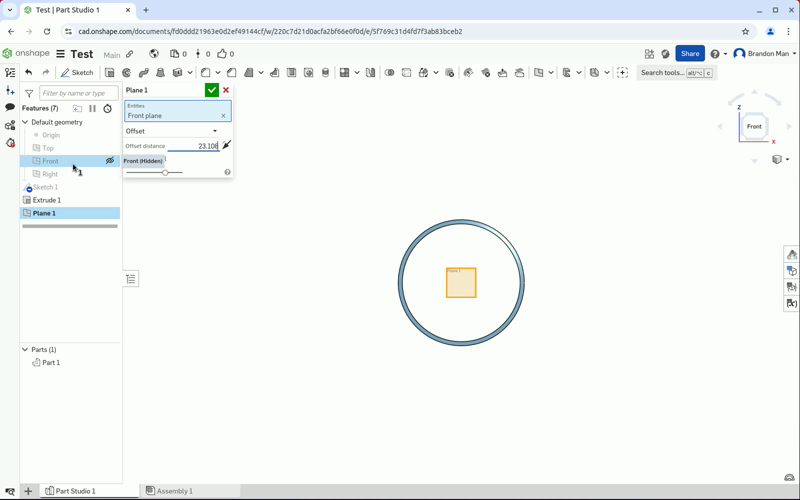
key(enter, 2)
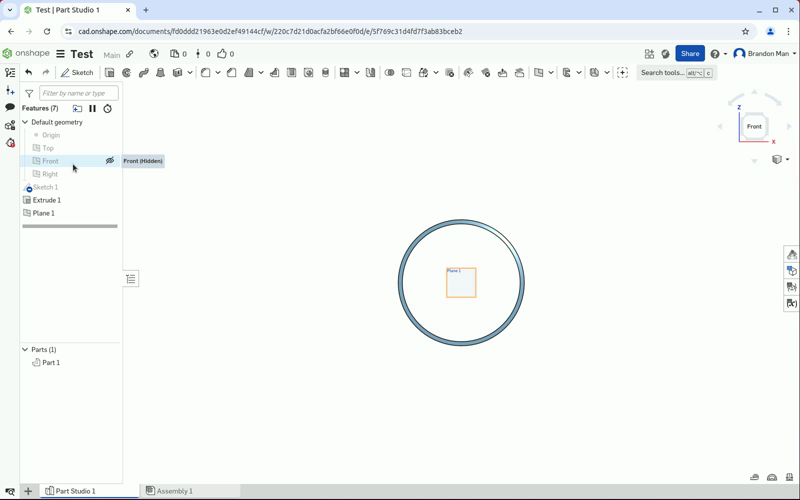
key(shift+s)
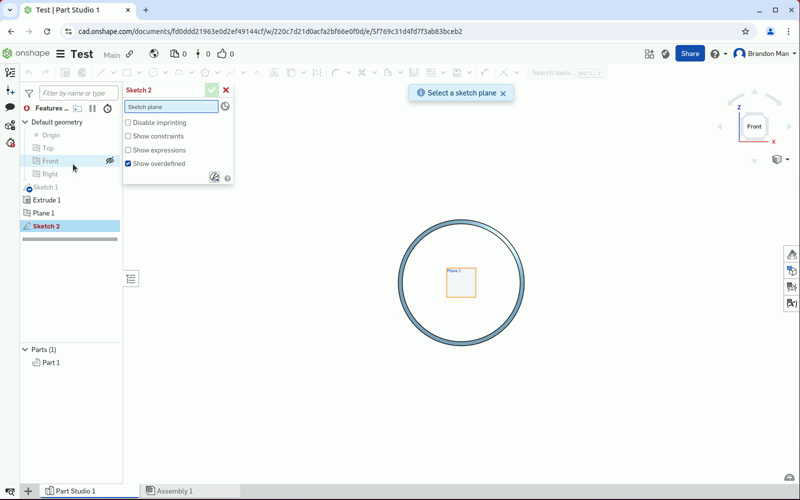
mouse_move(73, 215)
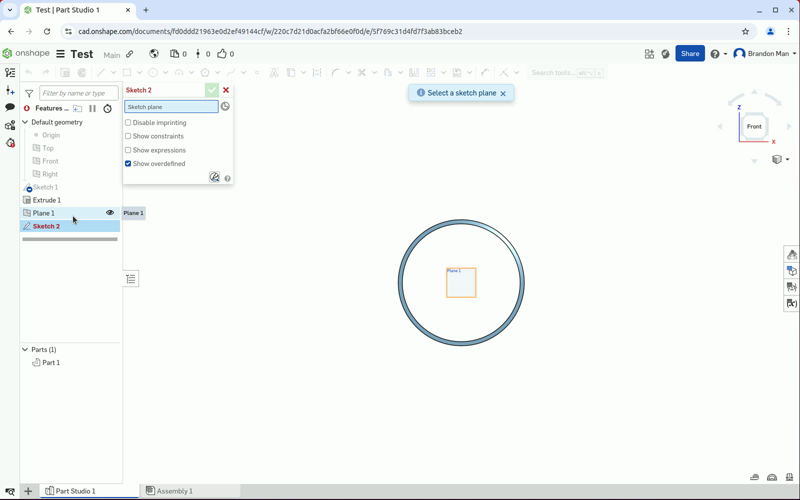
click(73, 215)
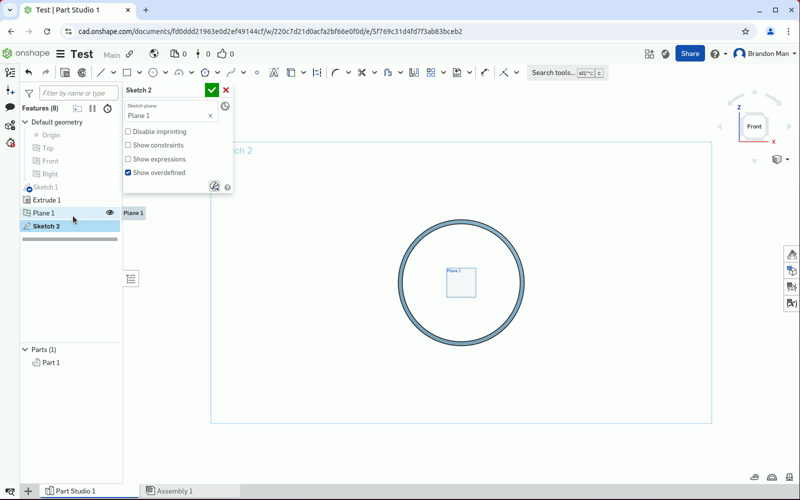
mouse_move(73, 352)
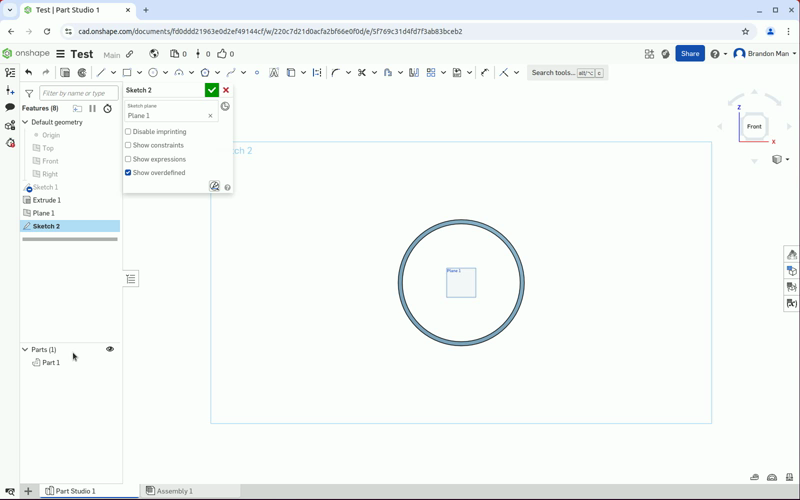
key(y)
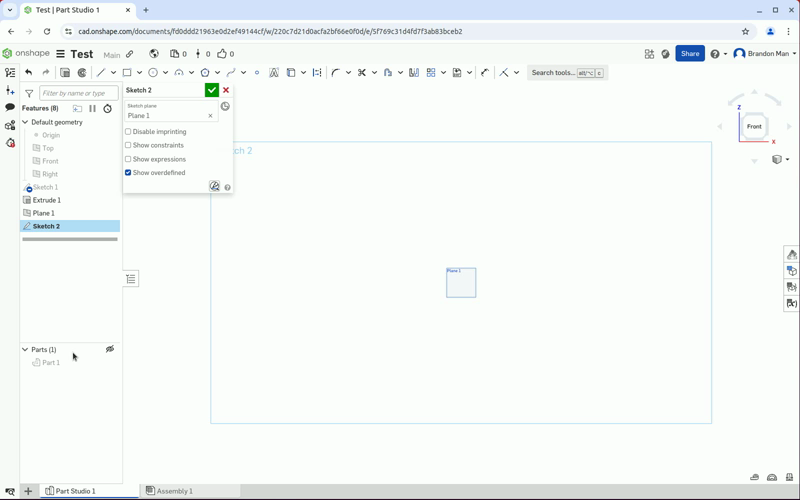
key(c)
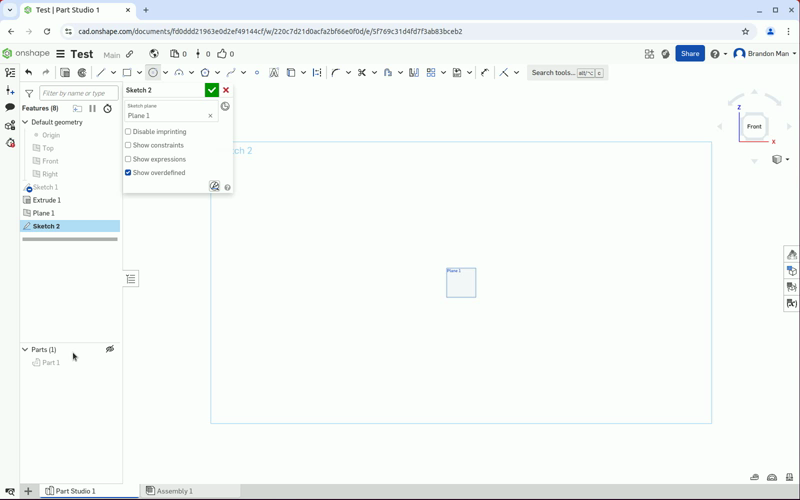
key_down(shift)
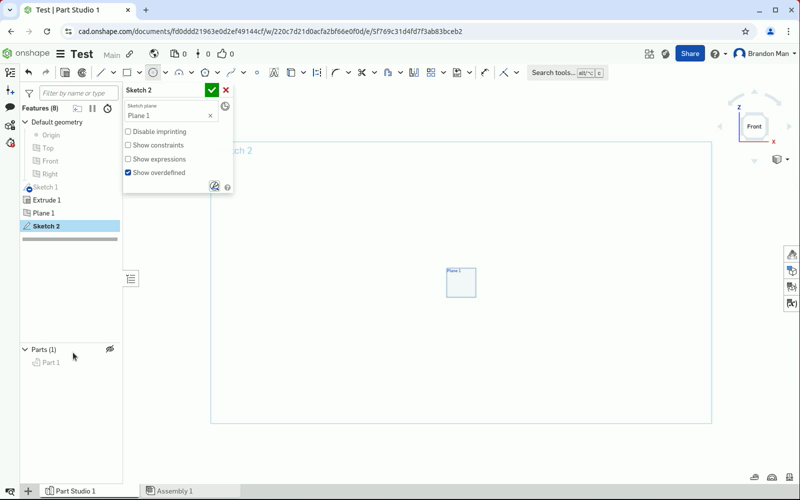
mouse_move(461, 282)
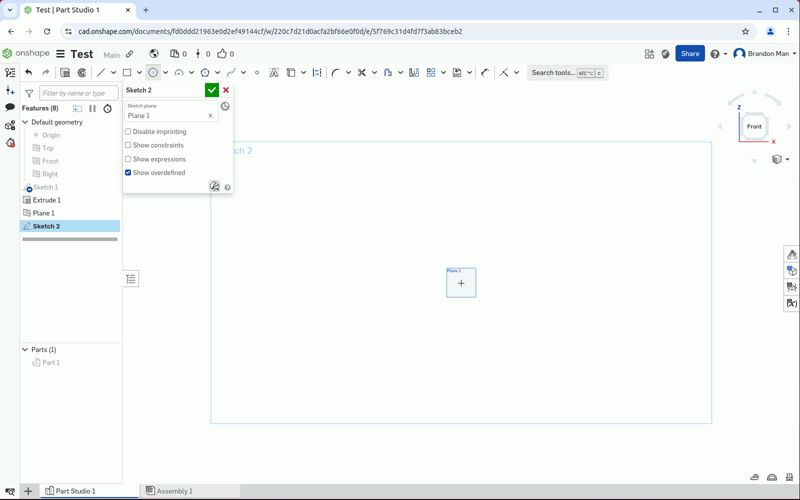
click(461, 282)
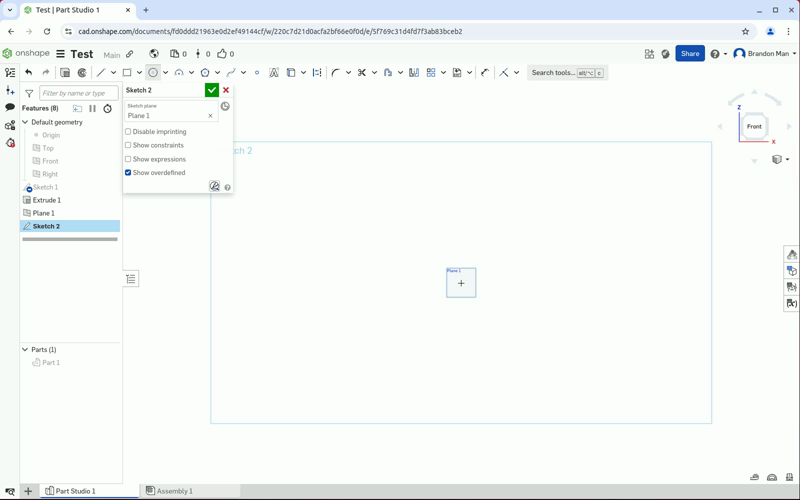
key_up(shift)
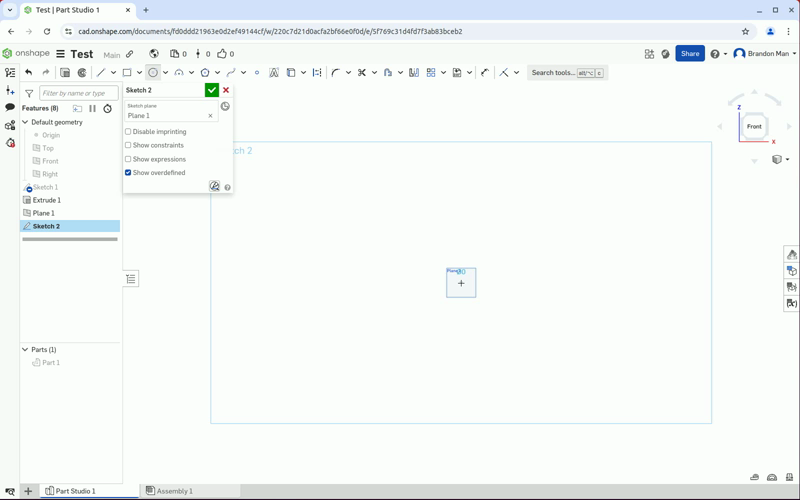
mouse_move(525, 282)
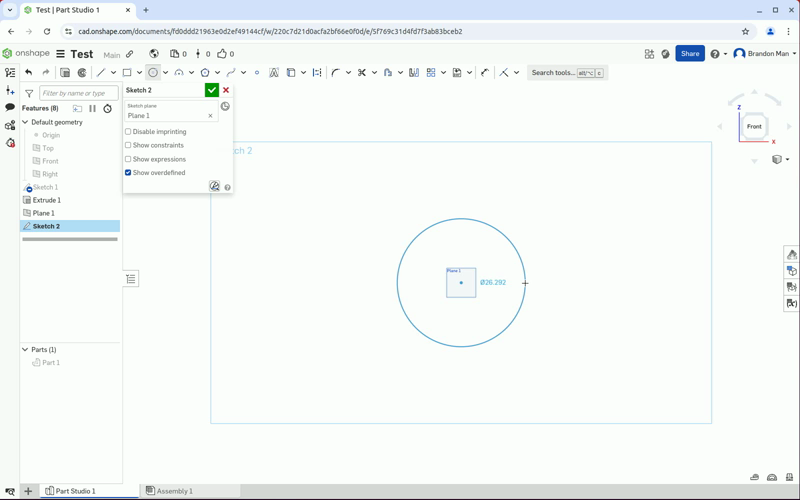
click(525, 282)
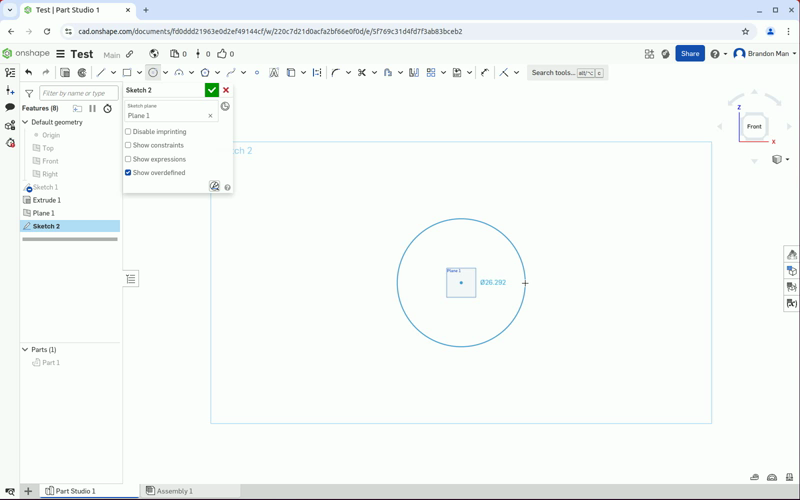
key(esc)
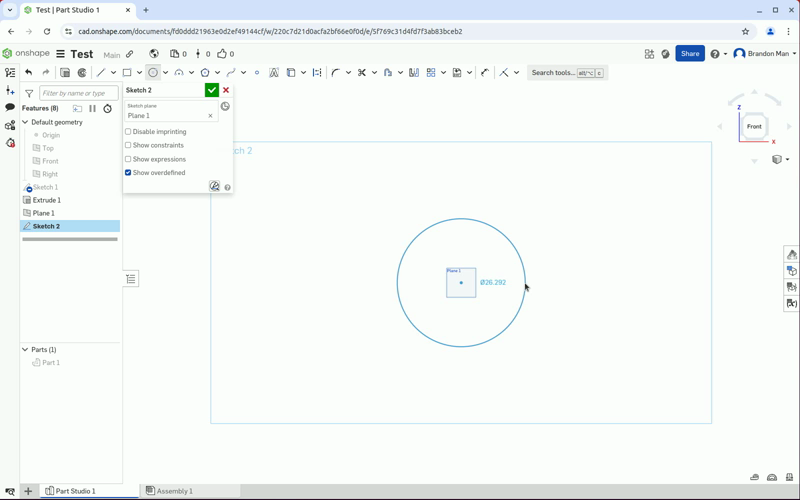
key(c)
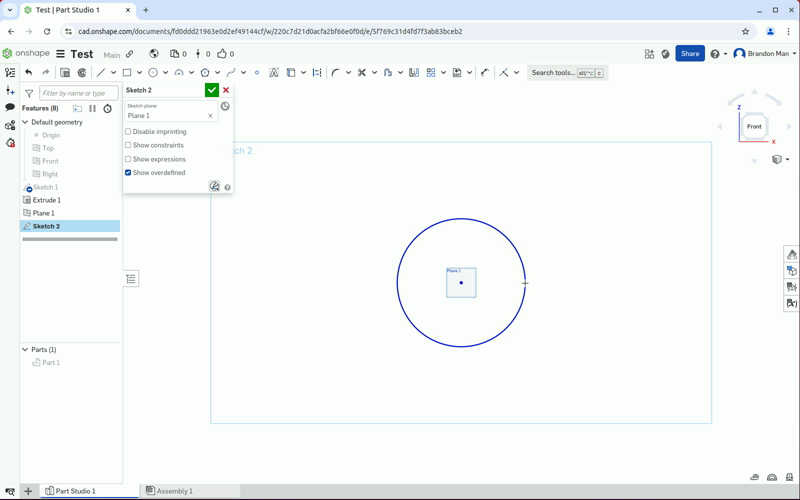
key_down(shift)
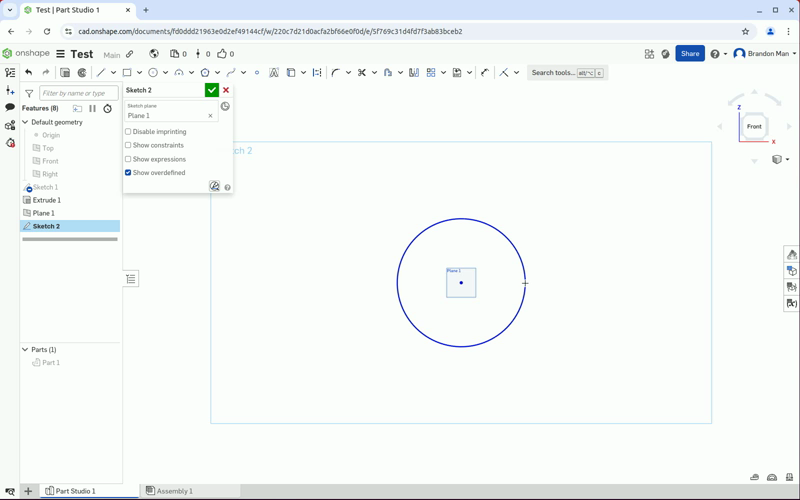
mouse_move(461, 282)
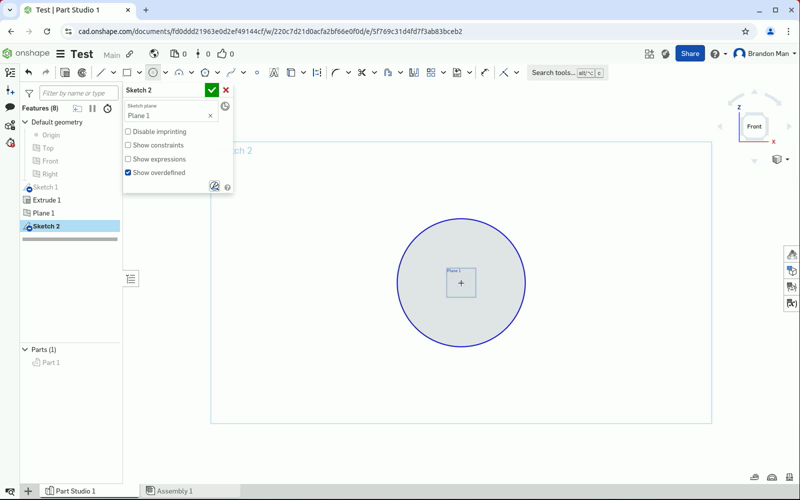
click(461, 282)
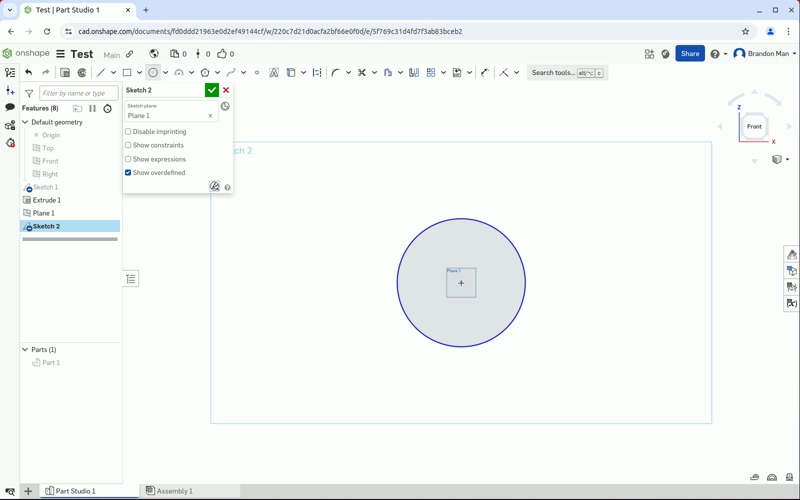
key_up(shift)
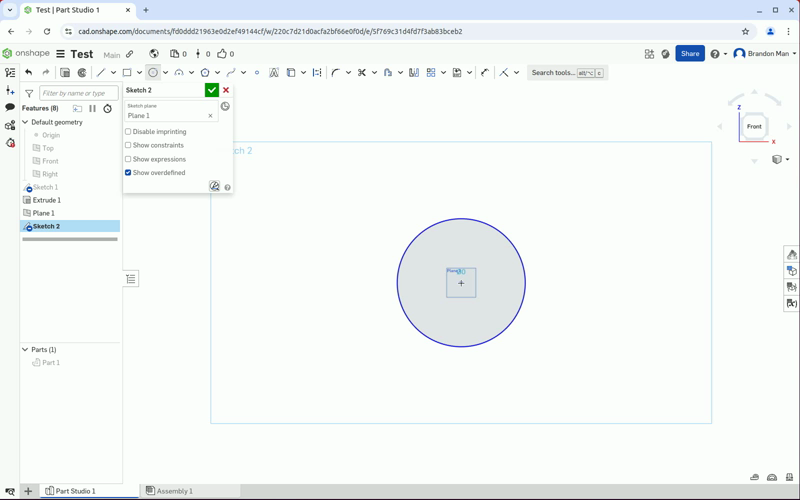
mouse_move(522, 282)
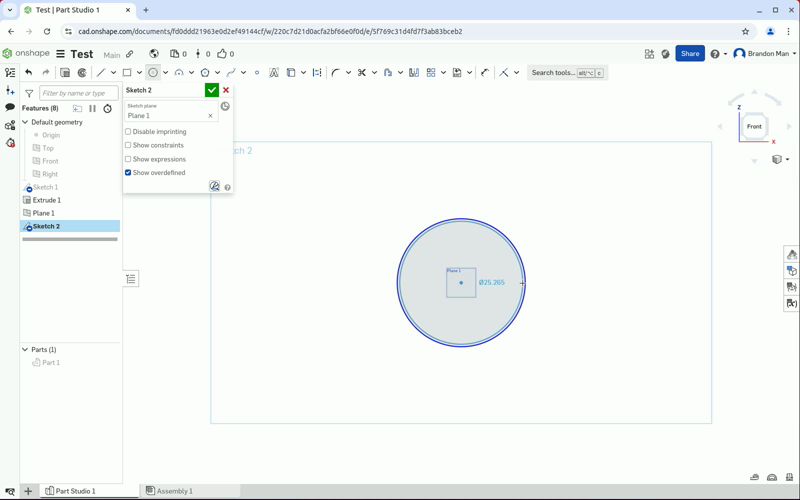
scroll(6)
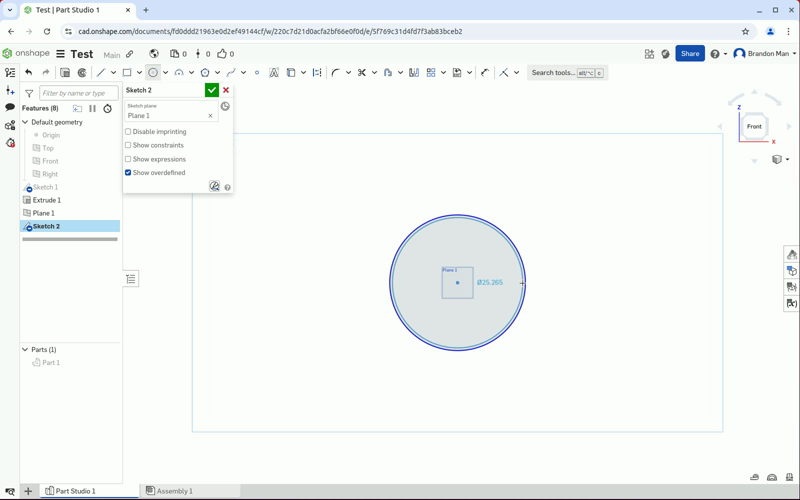
scroll(6)
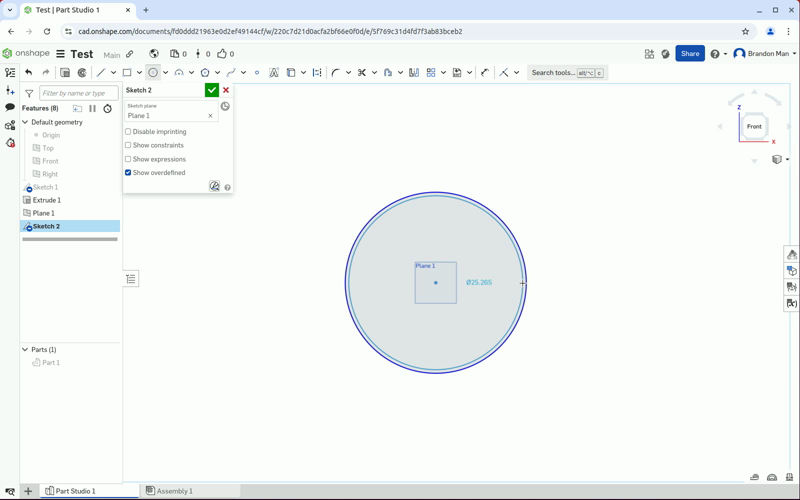
scroll(6)
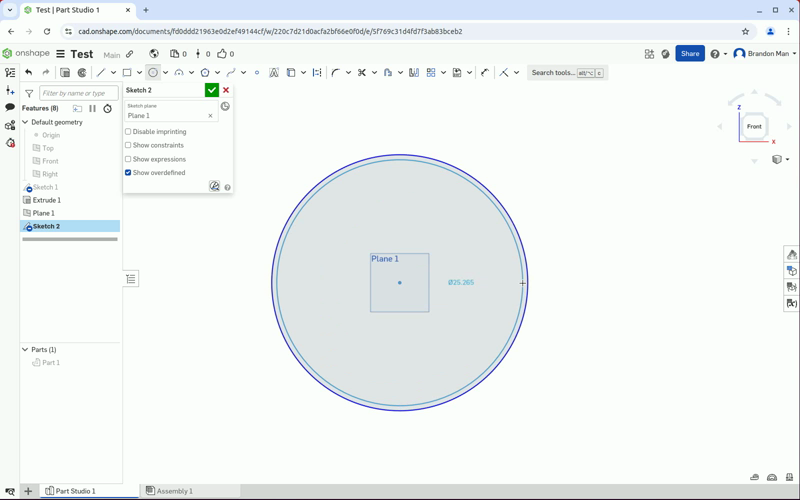
scroll(6)
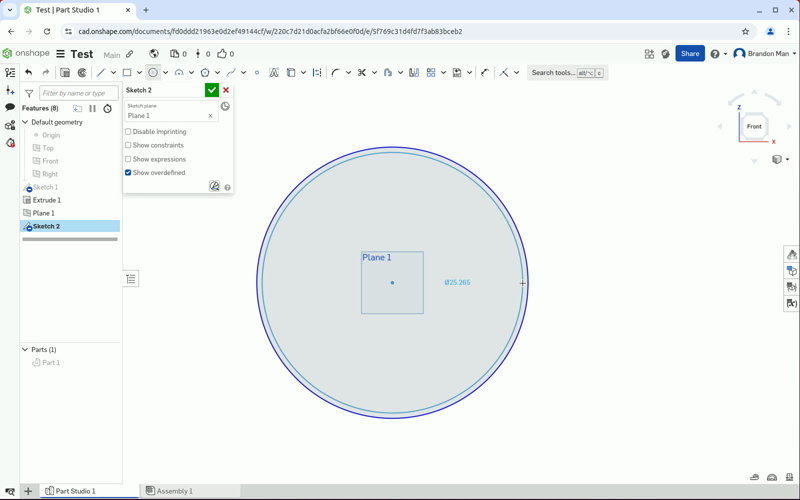
scroll(6)
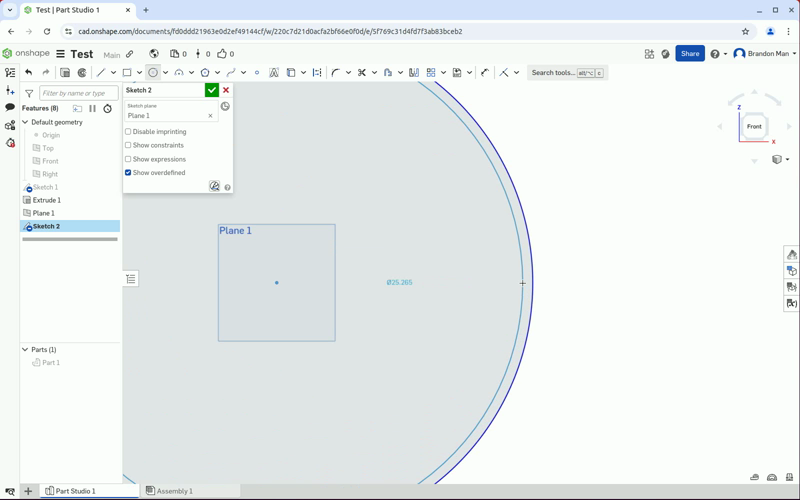
scroll(6)
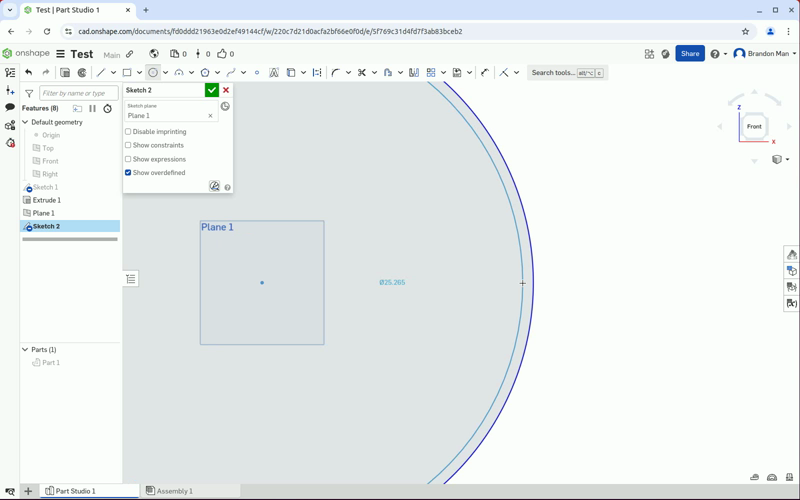
scroll(6)
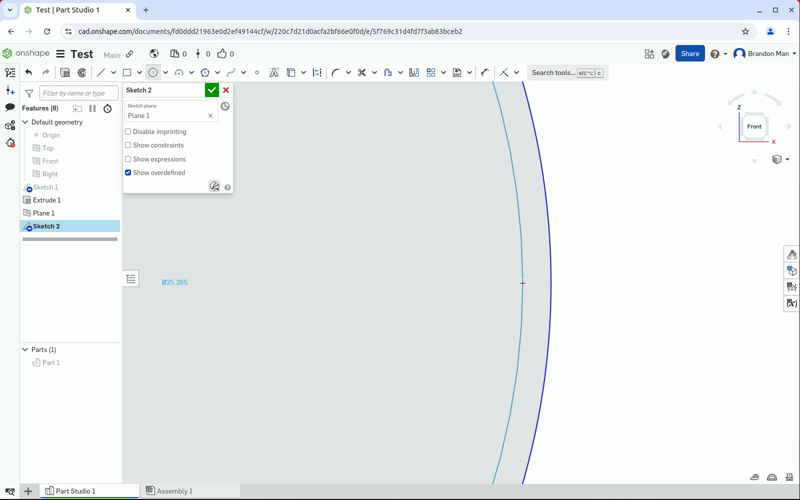
click(522, 282)
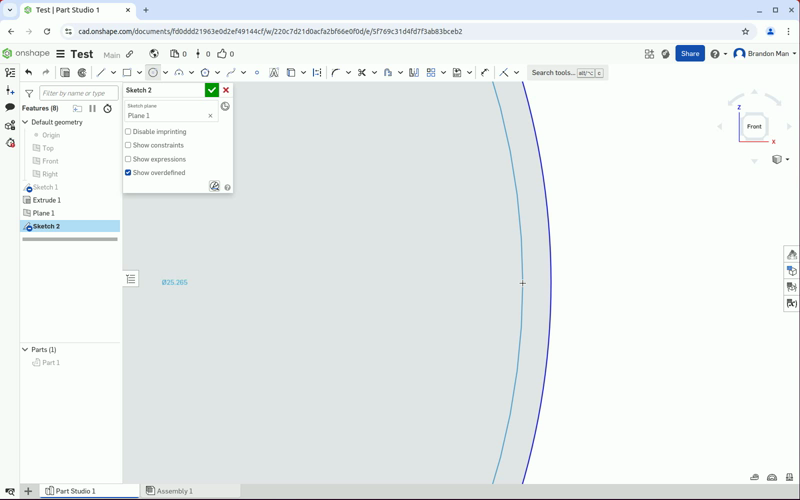
scroll(-6)
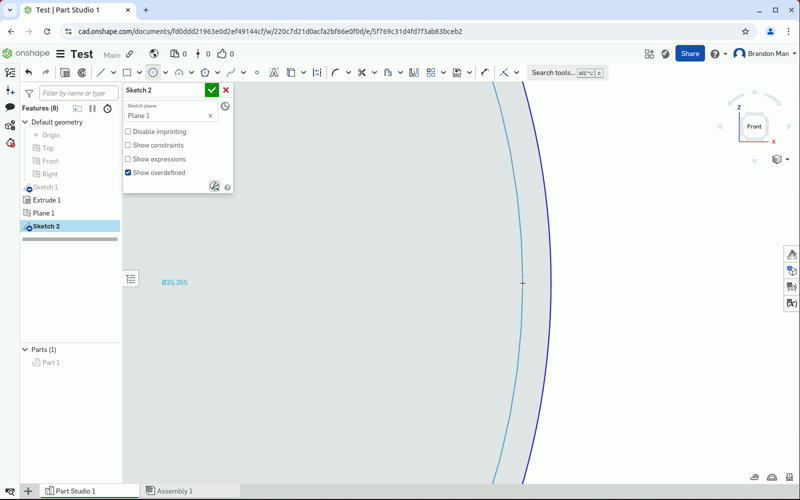
scroll(-6)
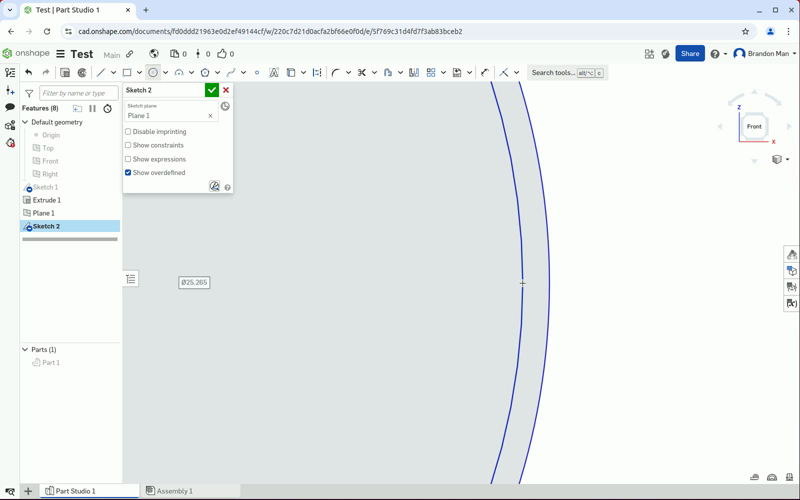
scroll(-6)
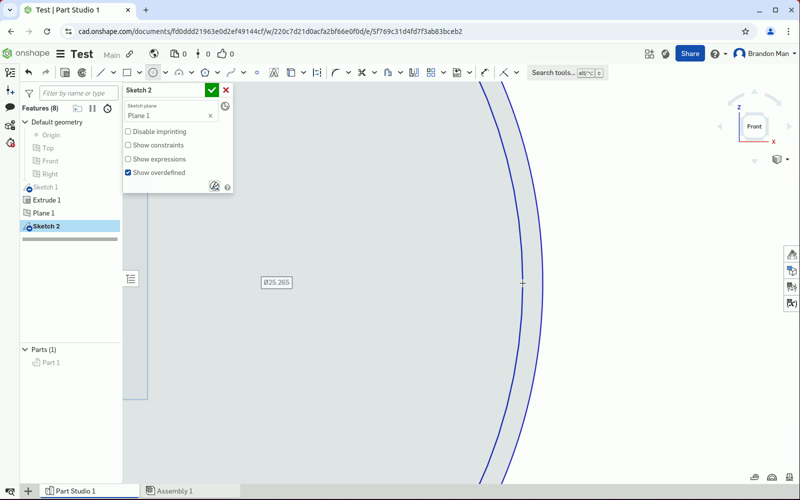
scroll(-6)
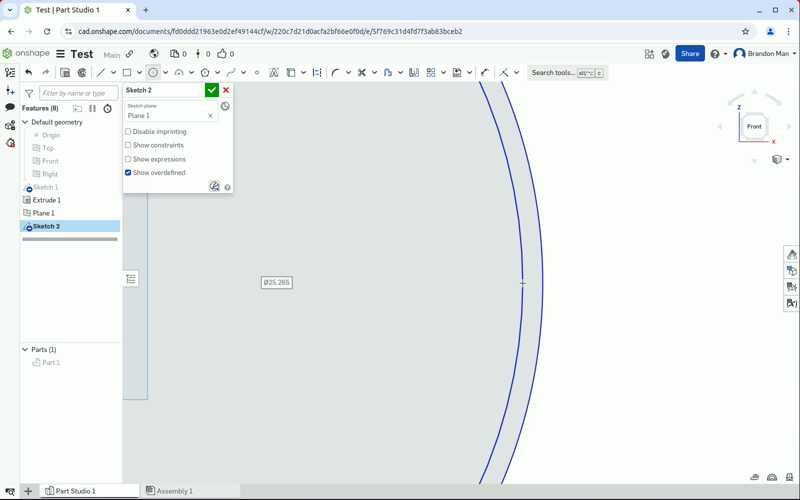
scroll(-6)
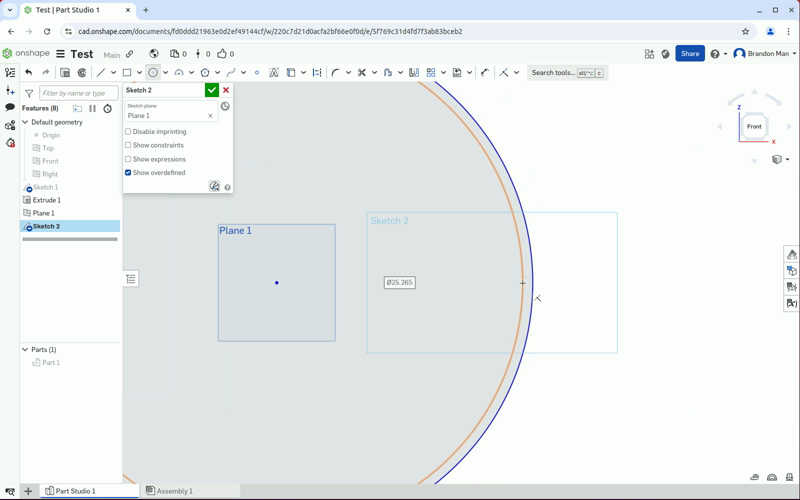
scroll(-6)
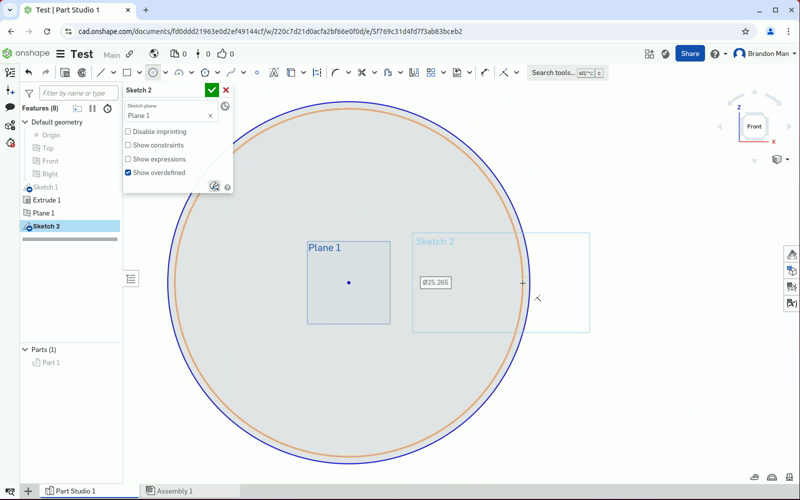
scroll(-6)
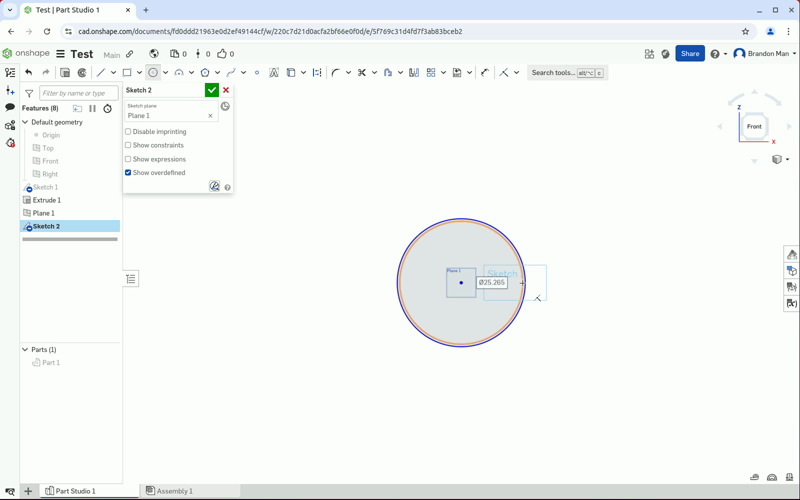
key(esc)
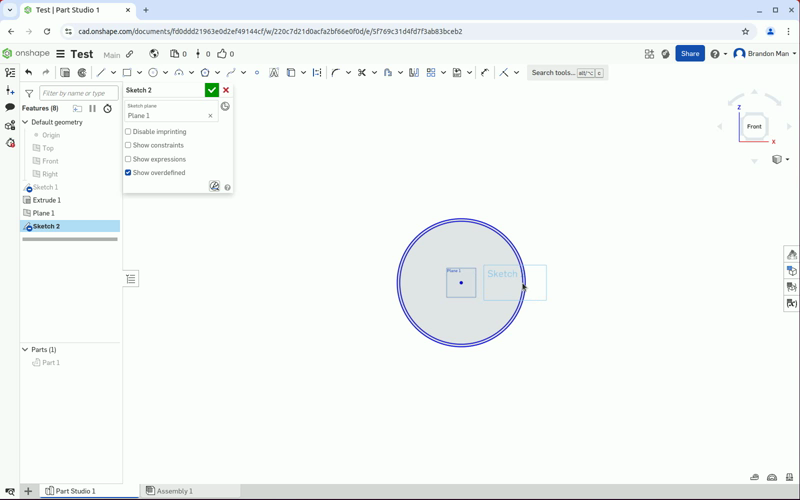
mouse_move(405, 310)
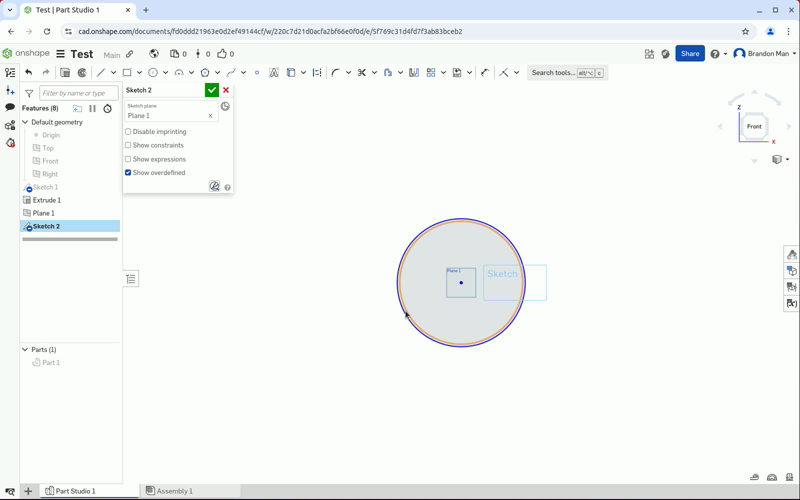
scroll(6)
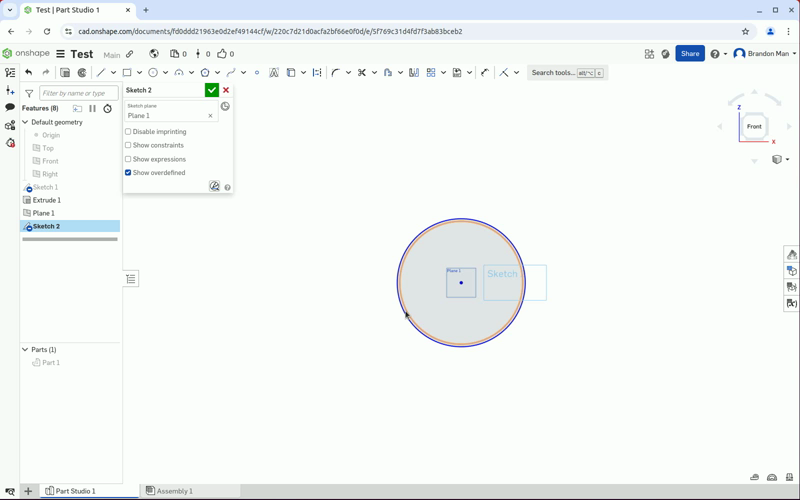
scroll(6)
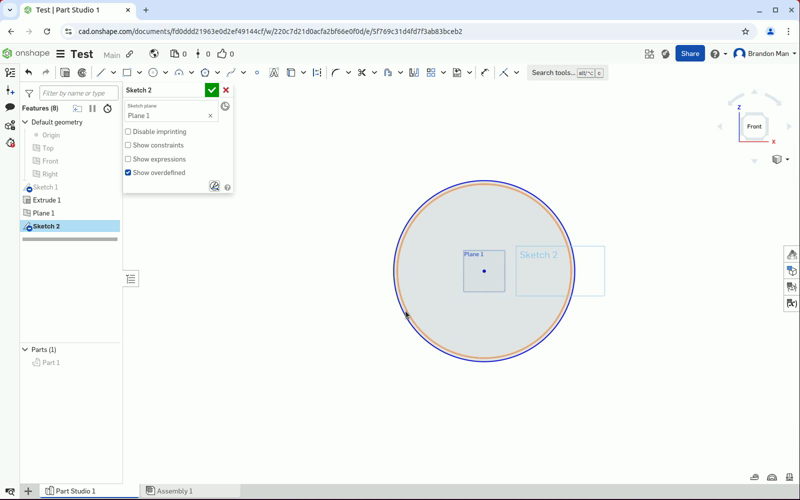
scroll(6)
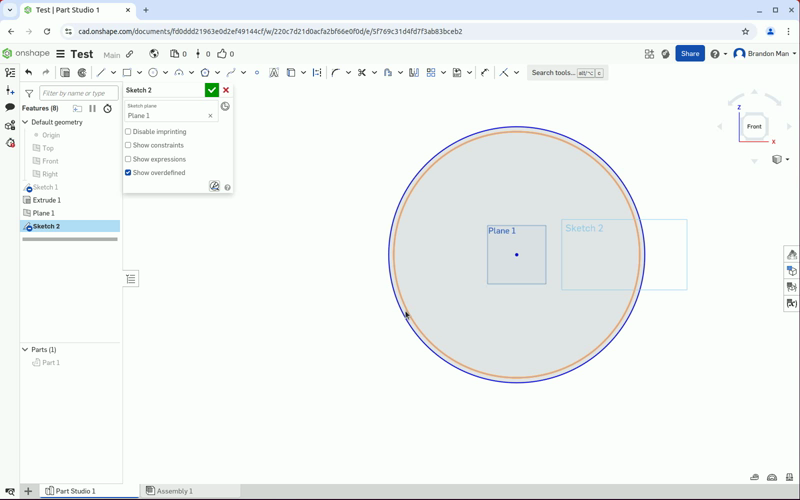
scroll(6)
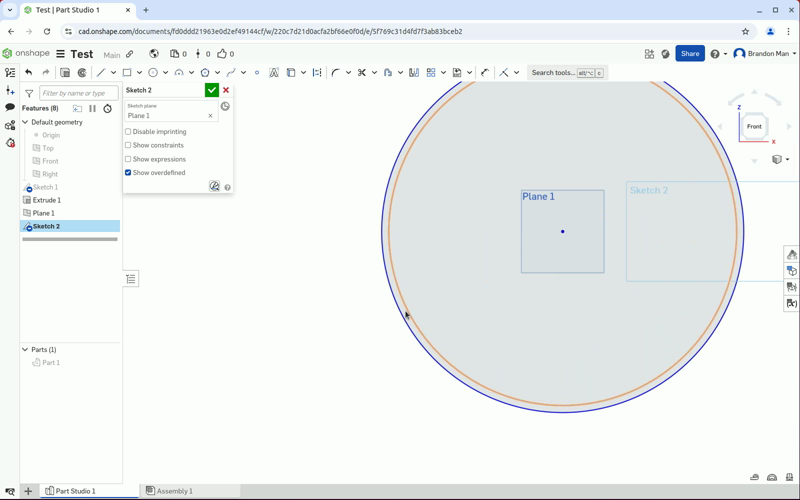
scroll(6)
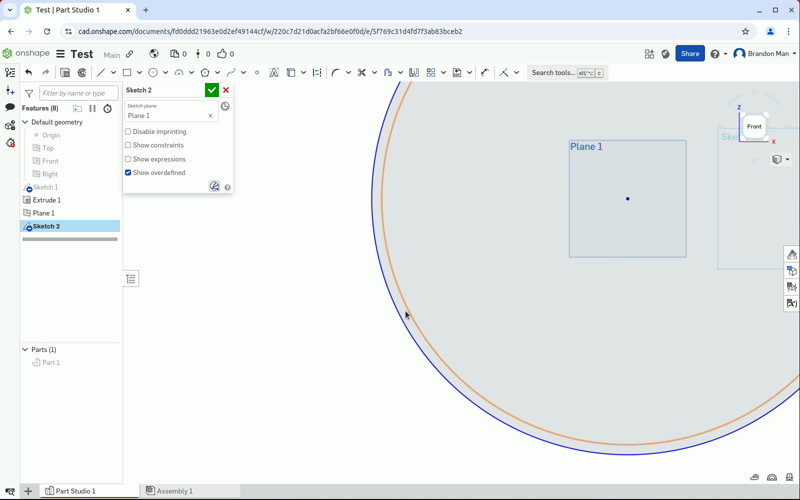
scroll(6)
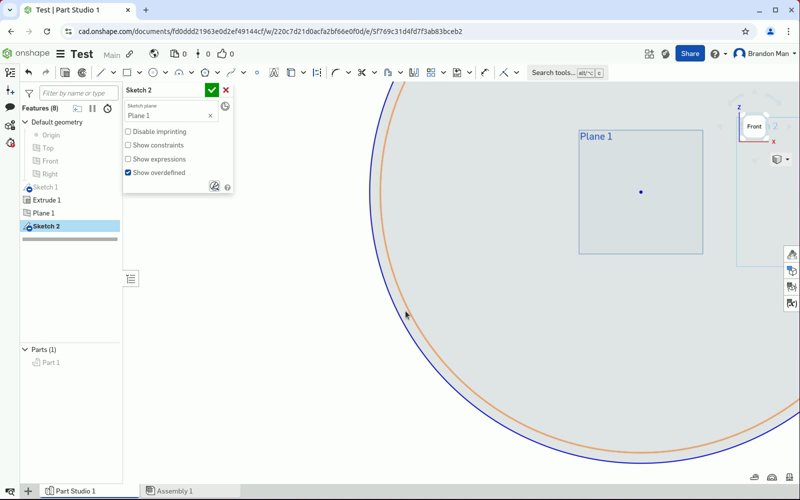
scroll(6)
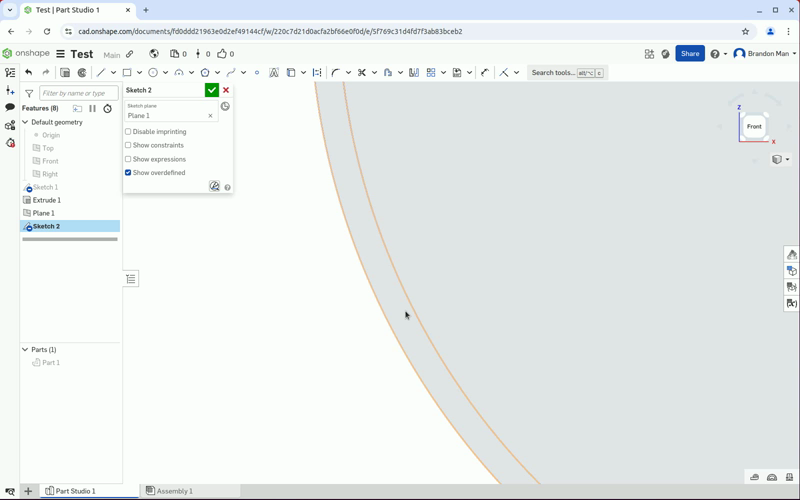
click(405, 310)
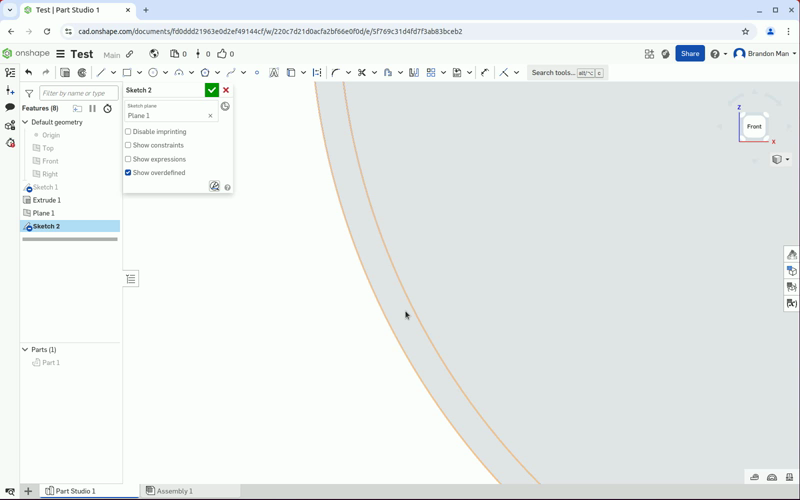
scroll(-6)
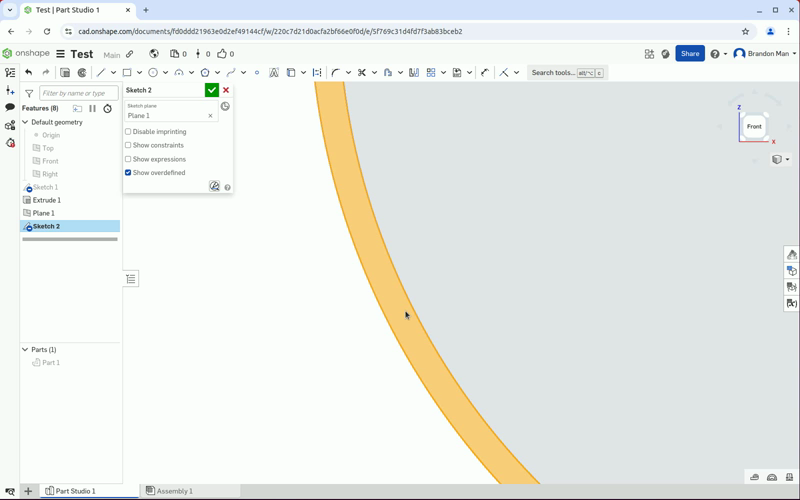
scroll(-6)
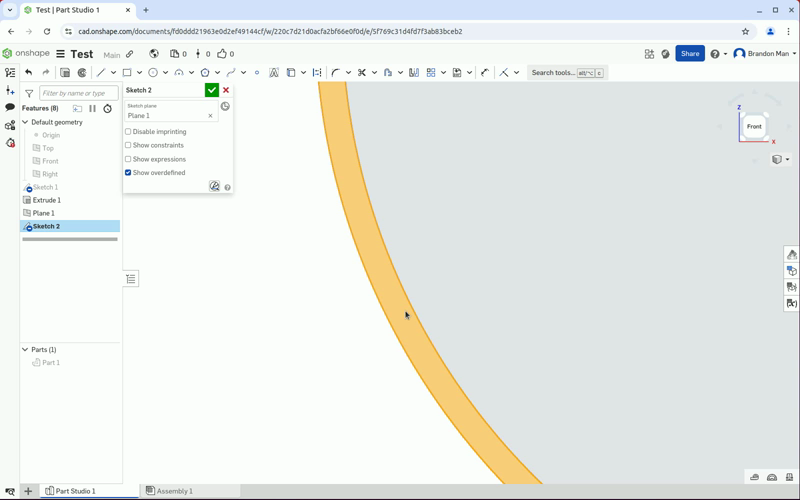
scroll(-6)
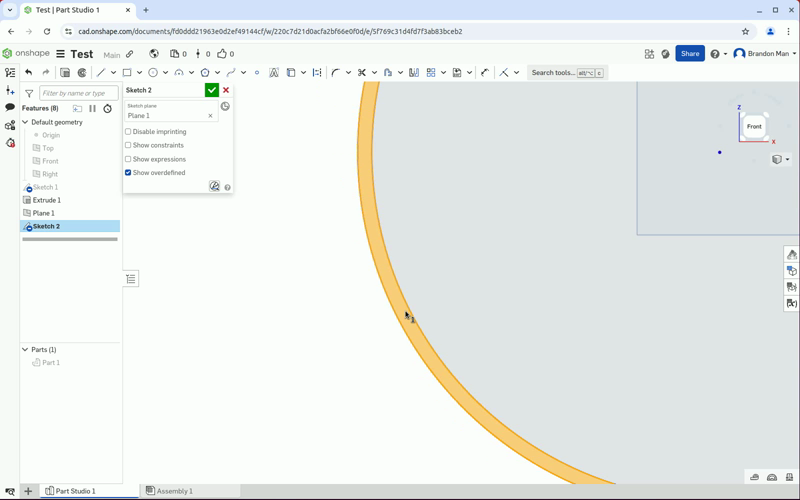
scroll(-6)
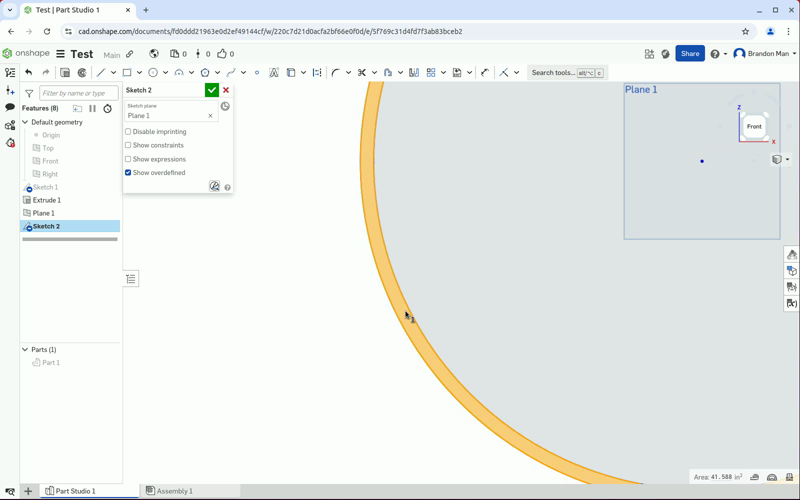
scroll(-6)
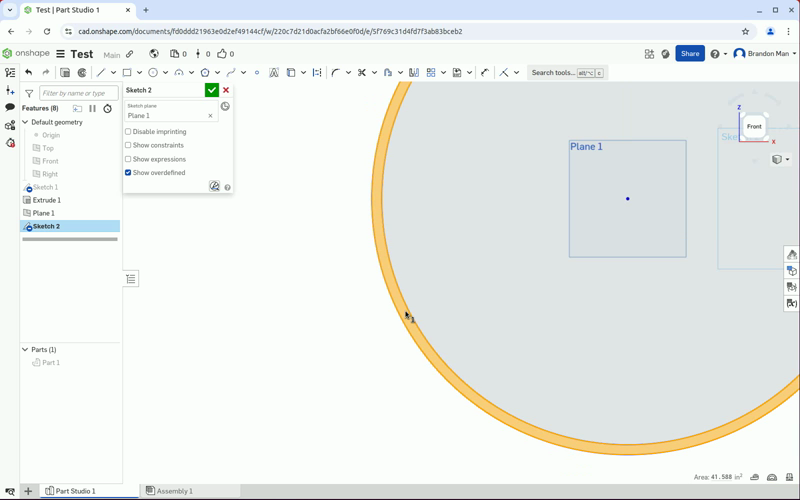
scroll(-6)
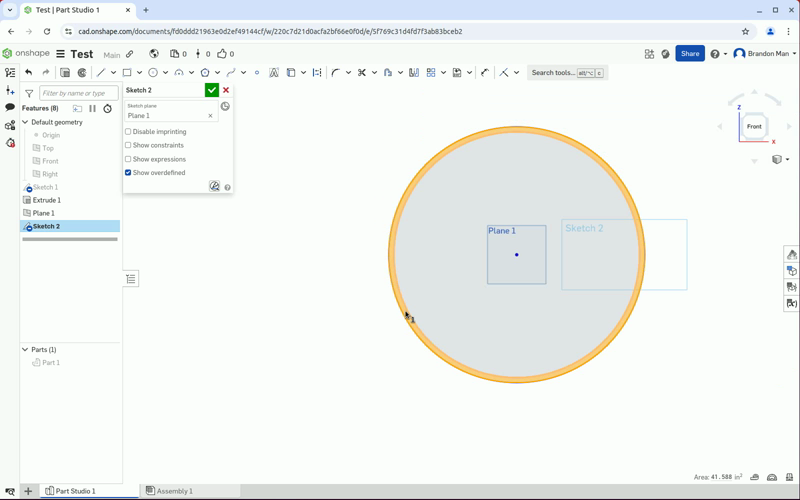
scroll(-6)
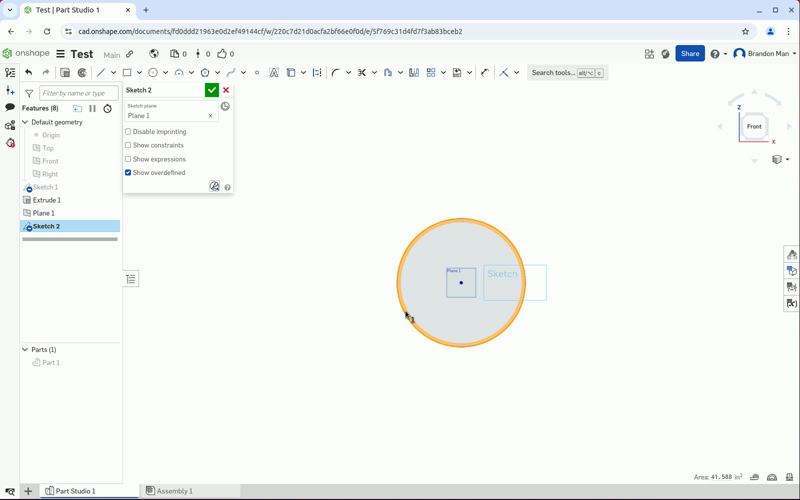
mouse_move(73, 352)
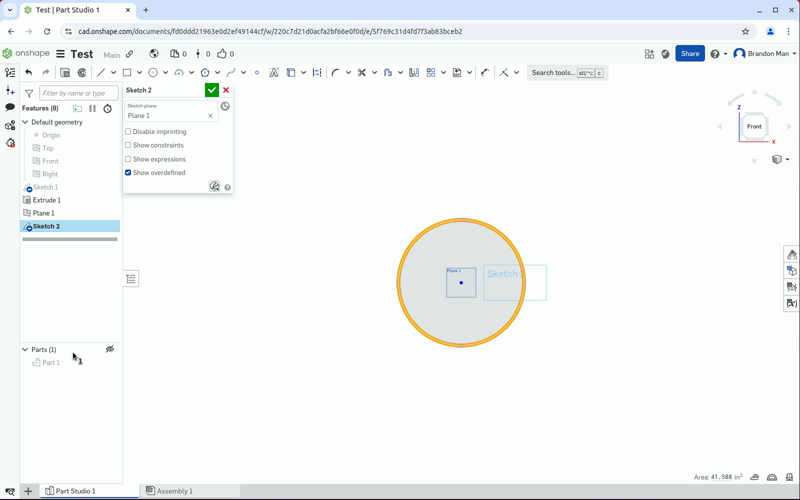
key(shift+y)
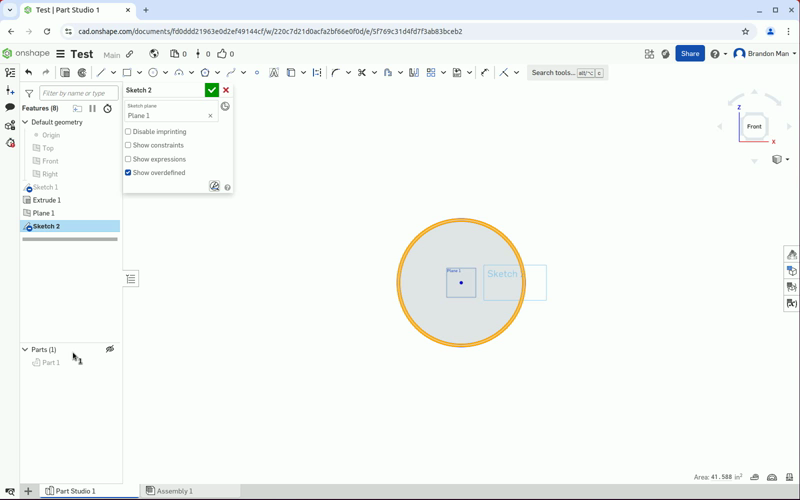
key(shift+e)
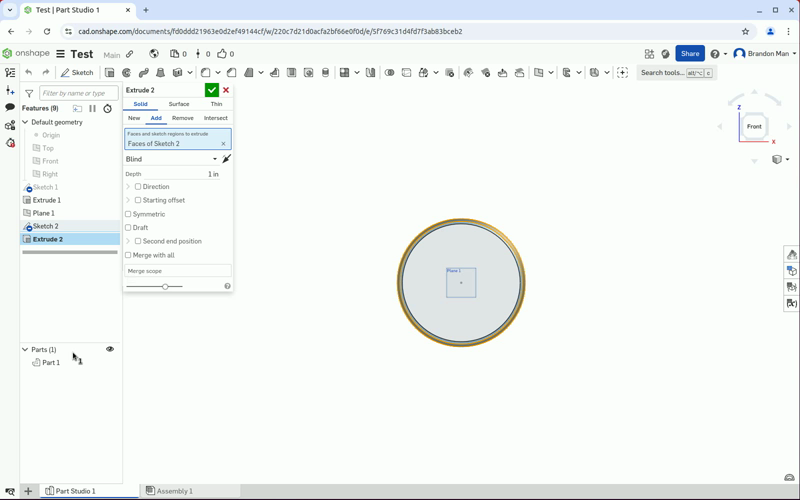
mouse_move(143, 106)
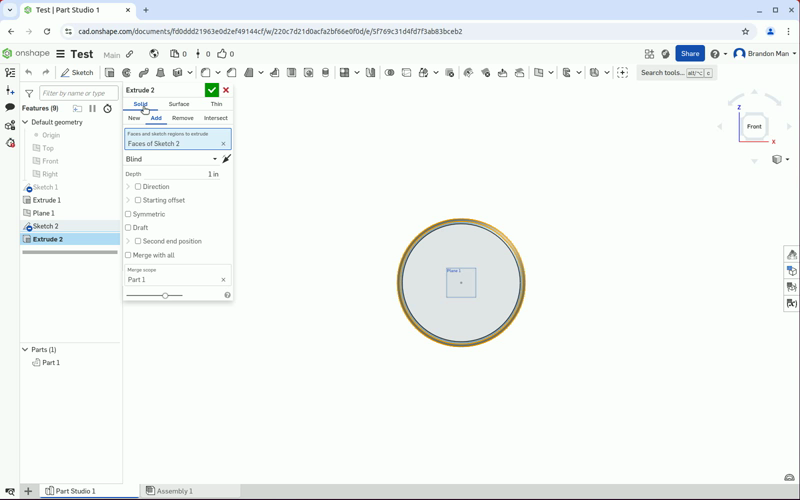
click(143, 106)
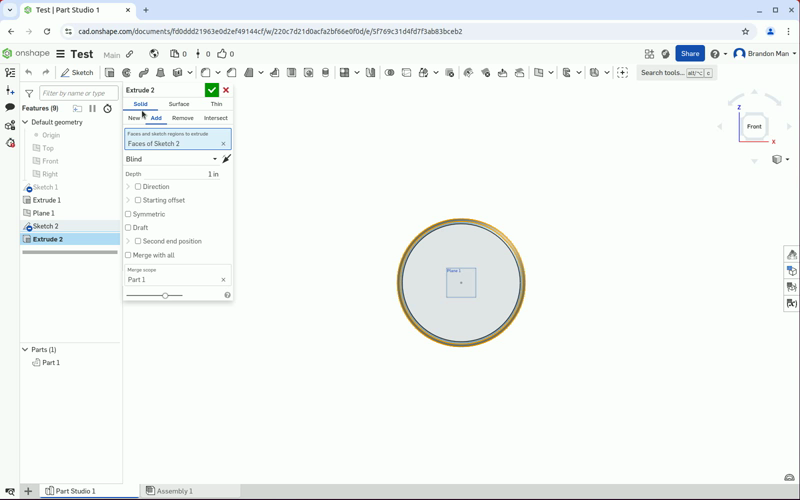
mouse_move(137, 120)
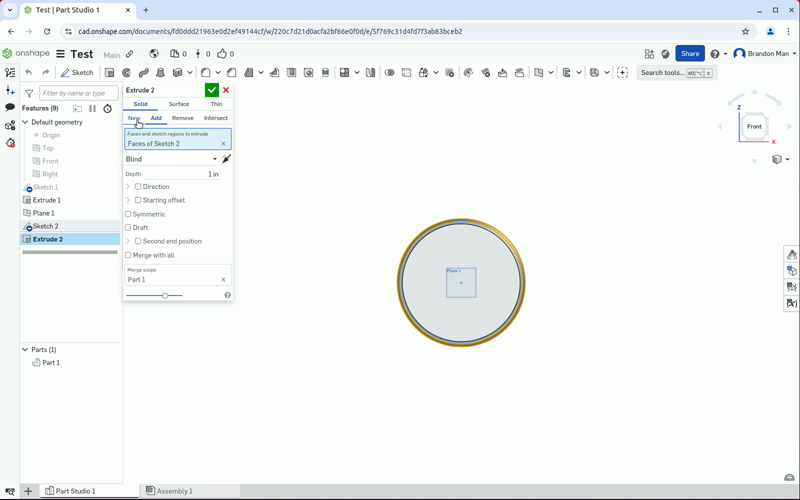
click(137, 120)
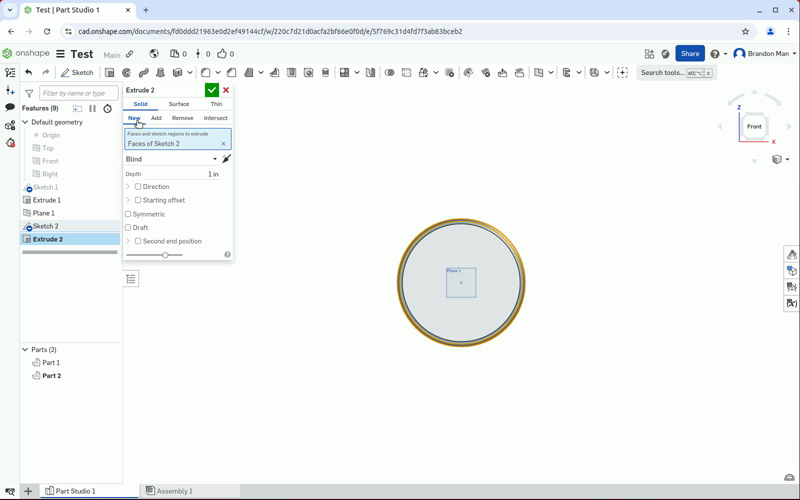
key(tab, 4)
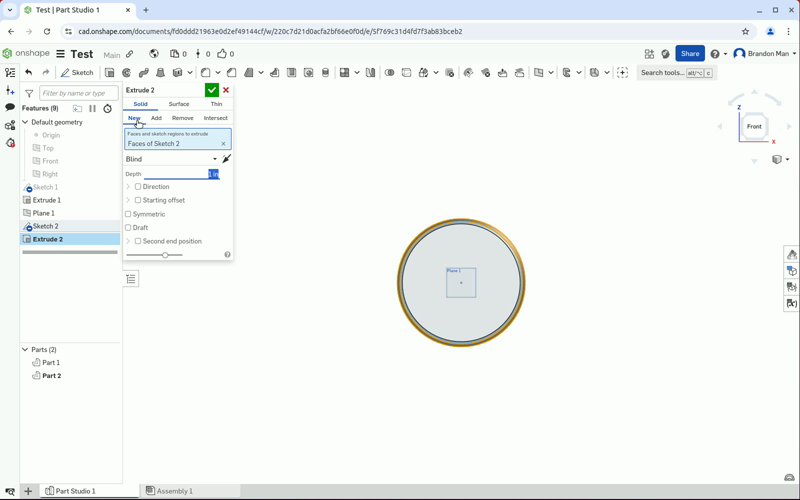
text(-6.258)
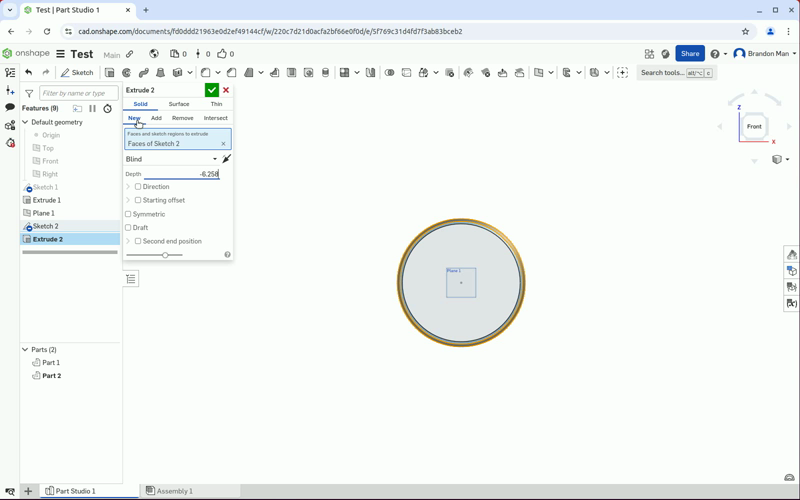
key(enter)
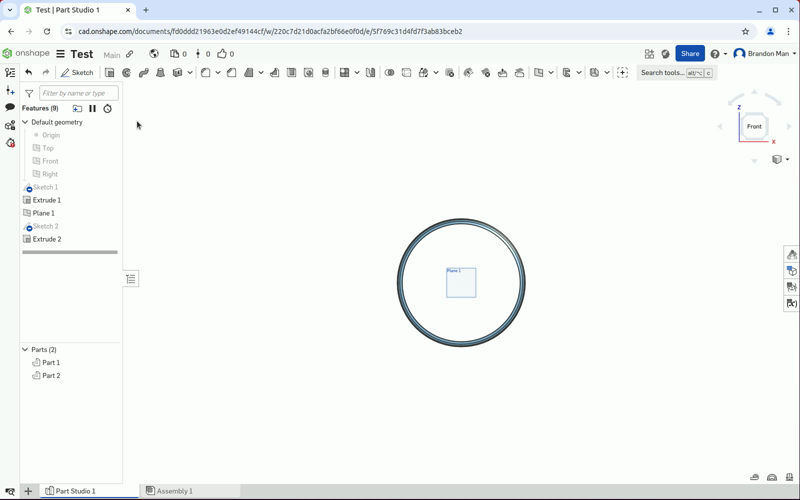
key(shift+h)
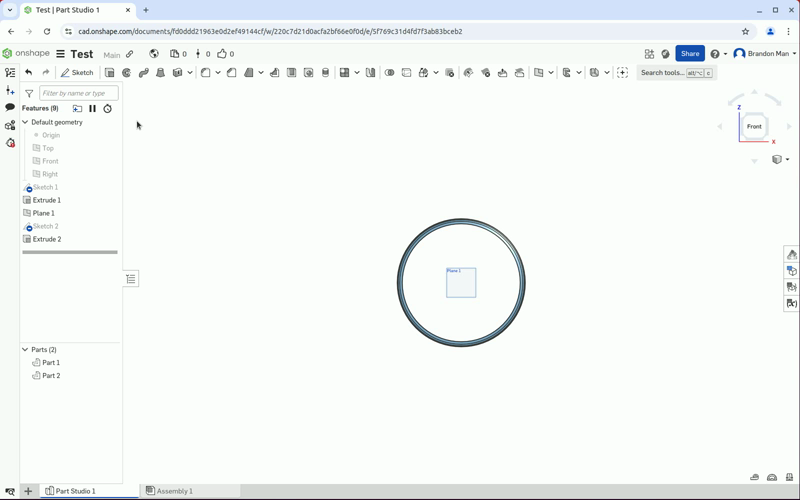
key(shift+h)
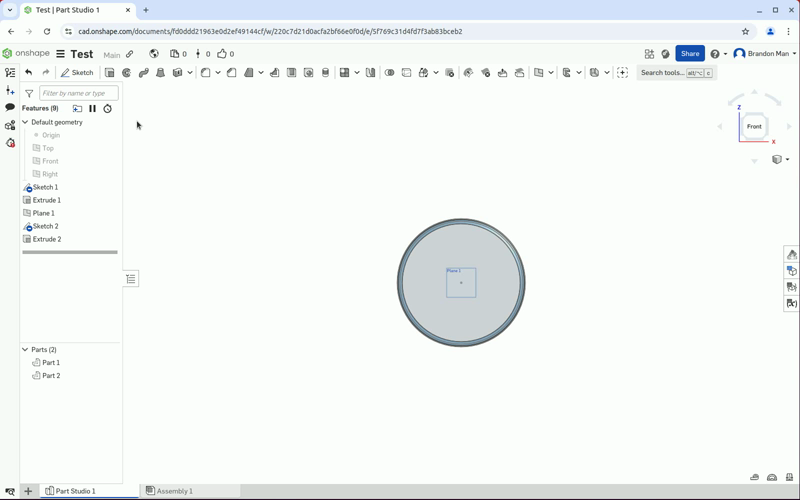
key(shift+7)
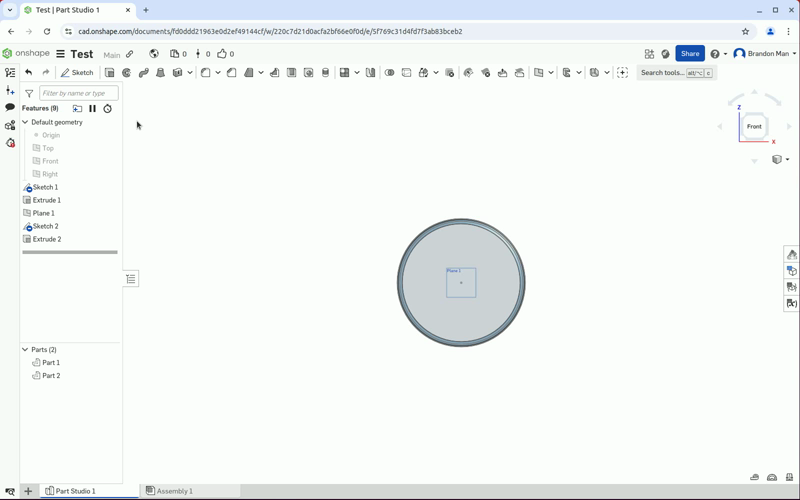
key(left, 2)
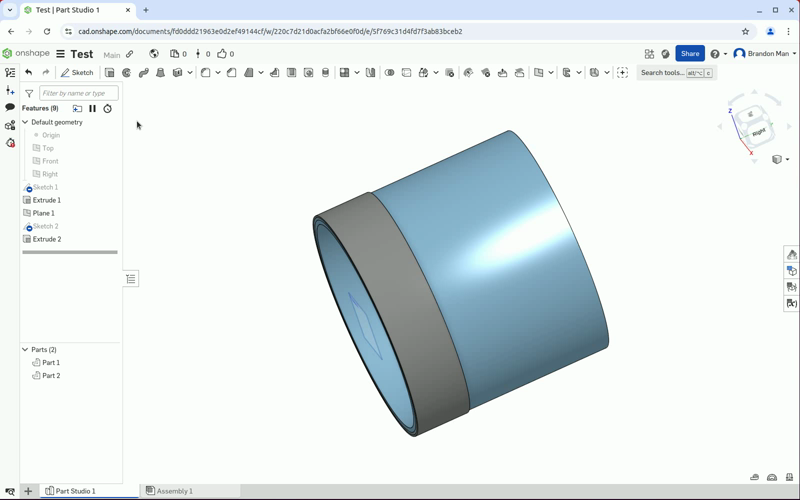
key(down, 2)
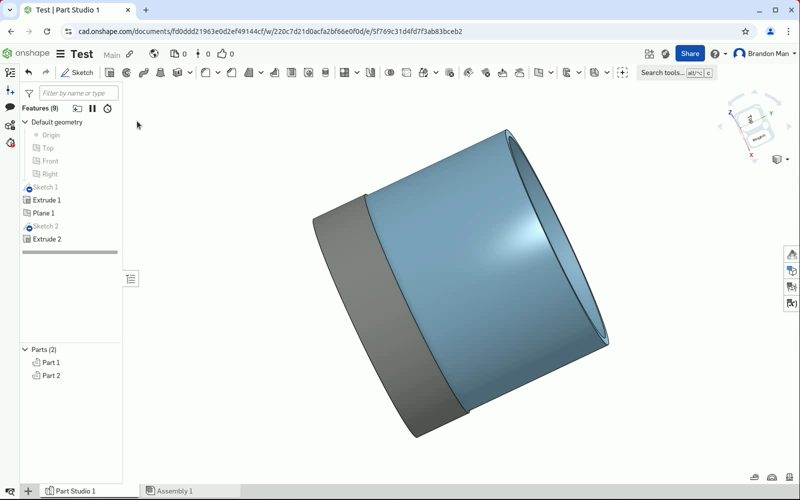
key(up, 2)
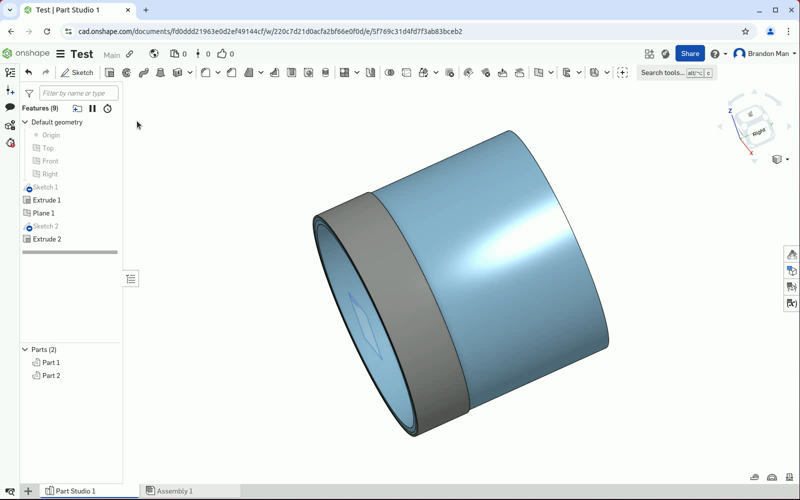
key(right, 2)
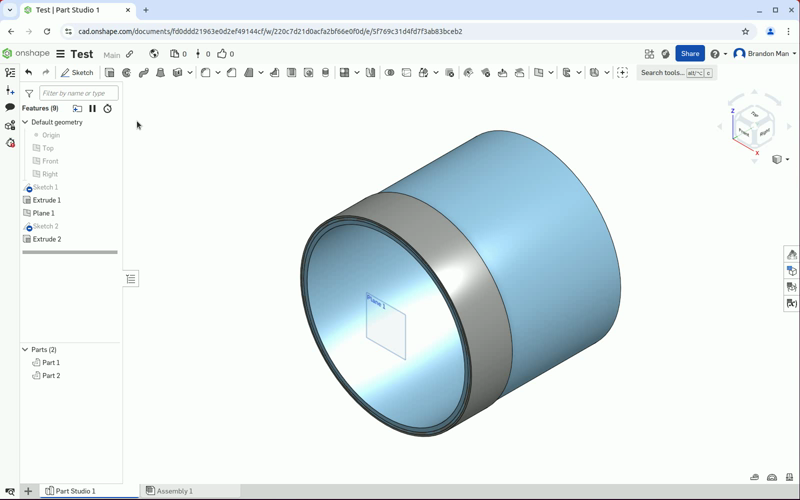
mouse_move(73, 189)
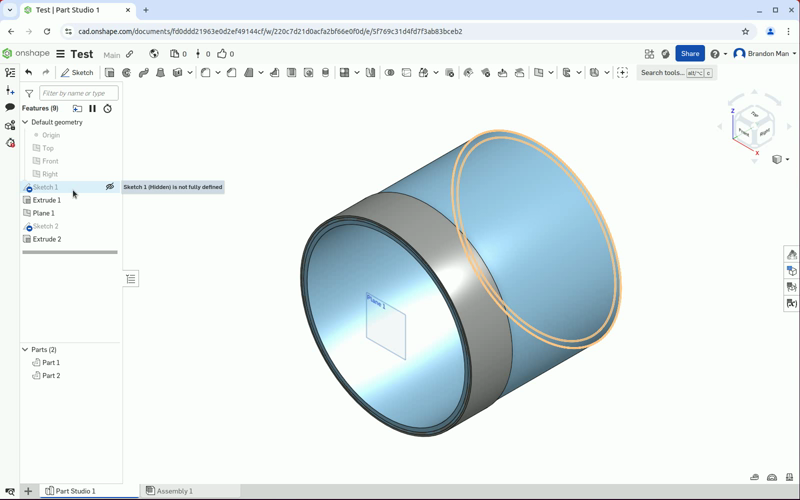
click(73, 189)